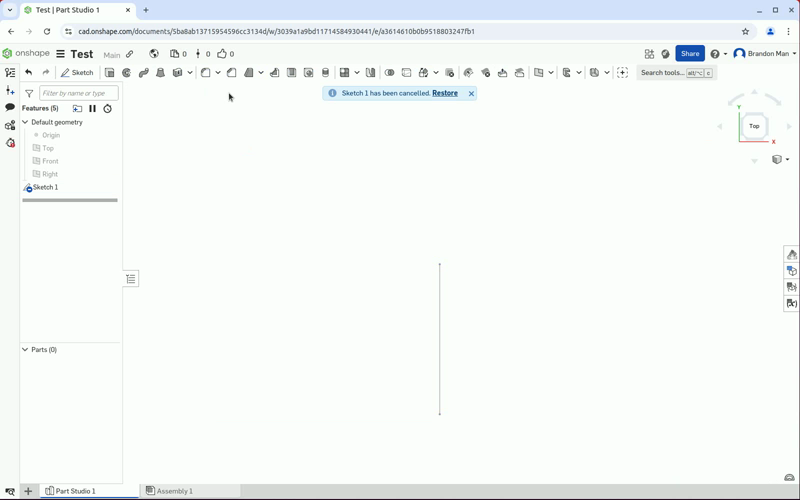
key(shift+h)
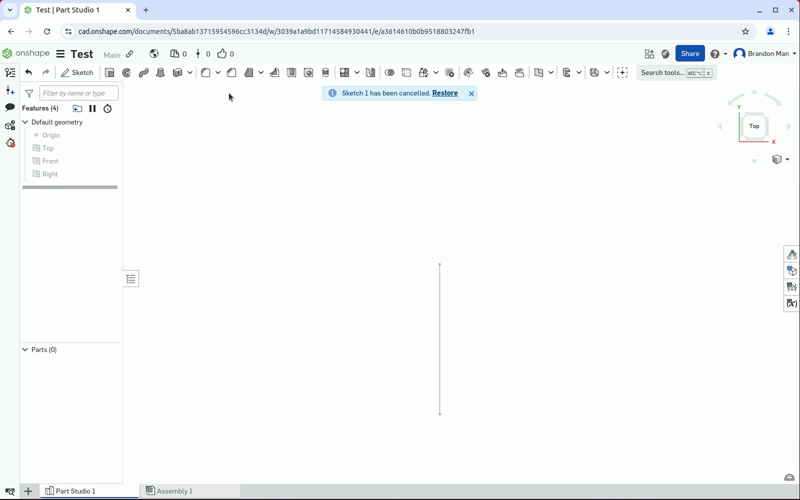
key(shift+s)
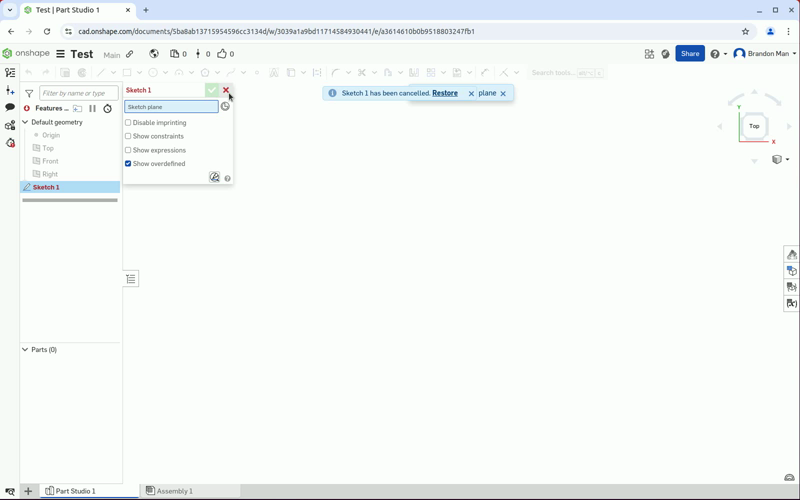
mouse_move(73, 150)
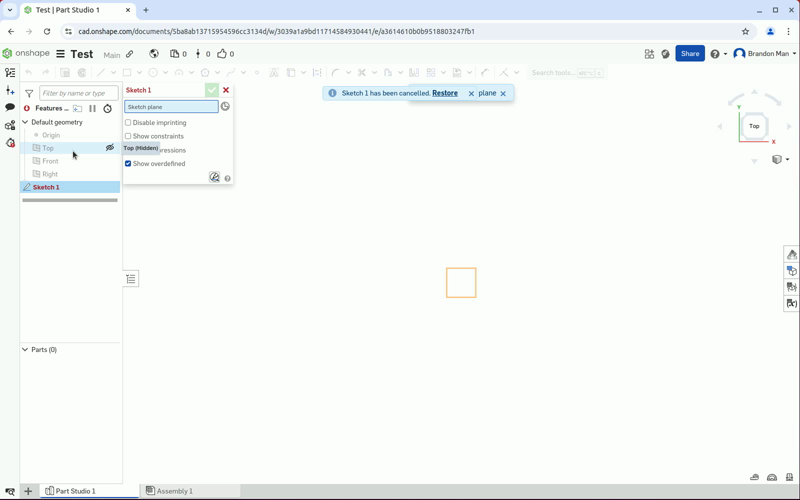
click(73, 150)
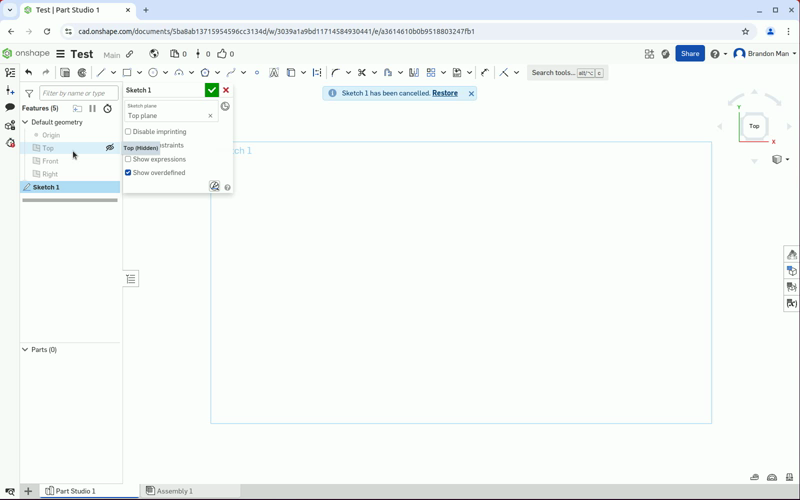
mouse_move(73, 352)
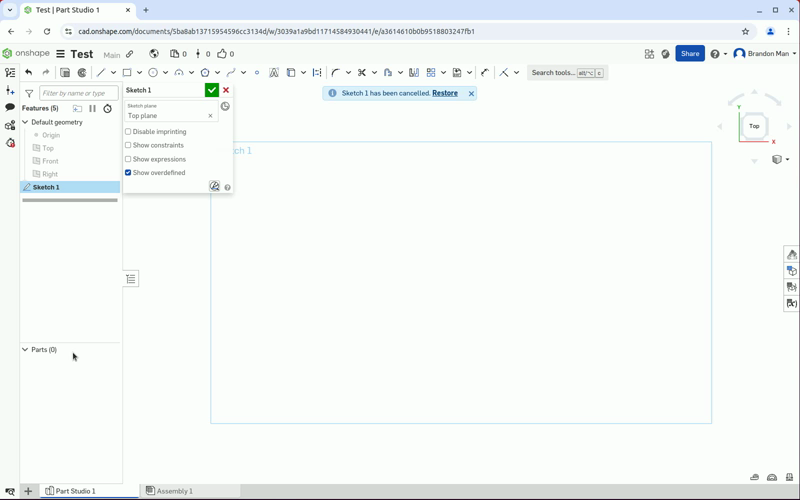
key(y)
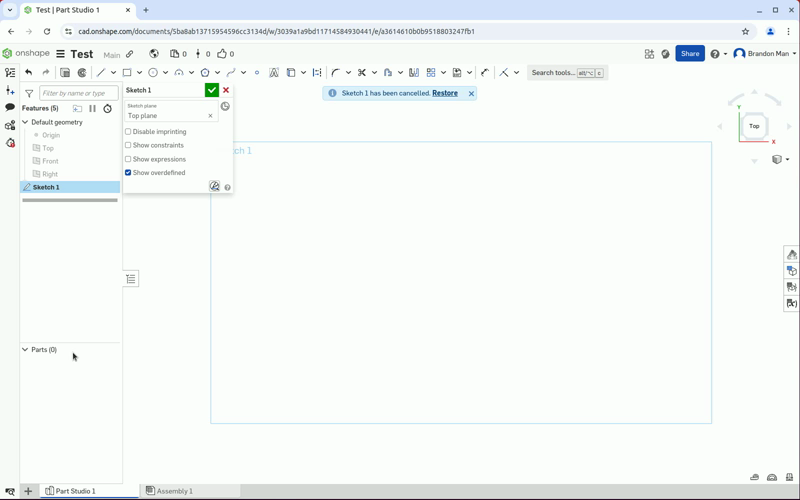
key(l)
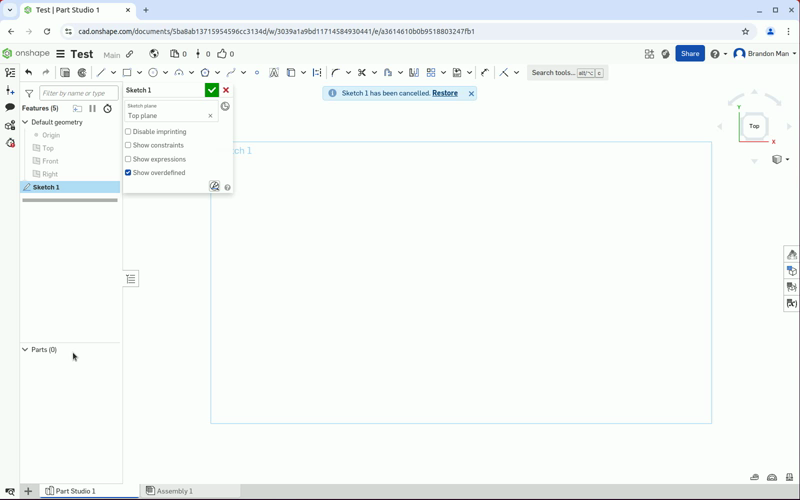
key_down(shift)
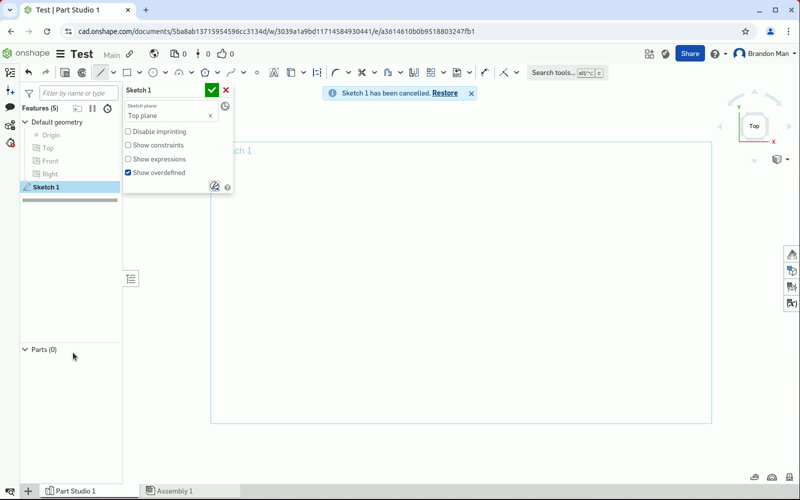
mouse_move(348, 345)
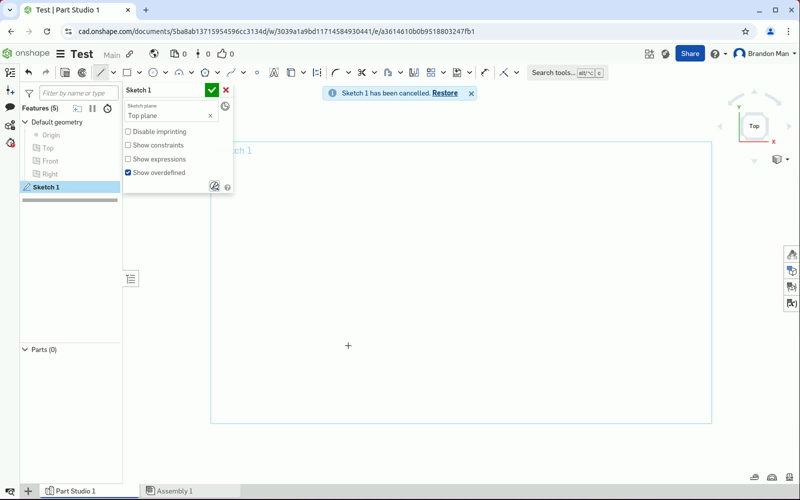
click(348, 345)
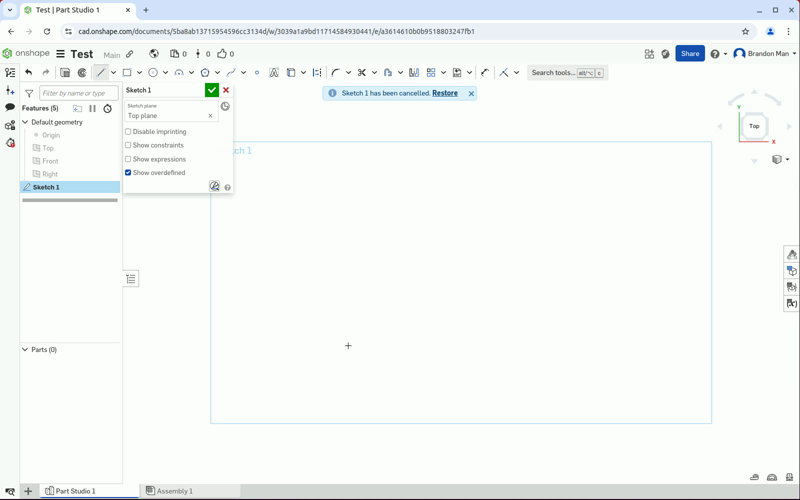
key_up(shift)
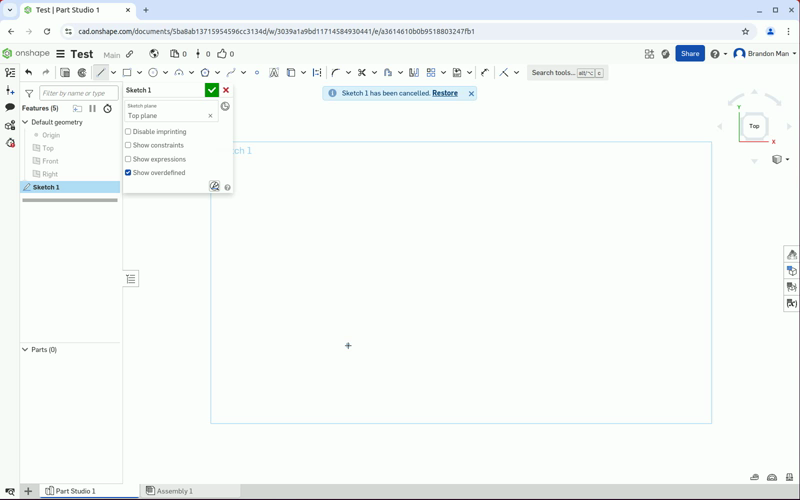
key_down(shift)
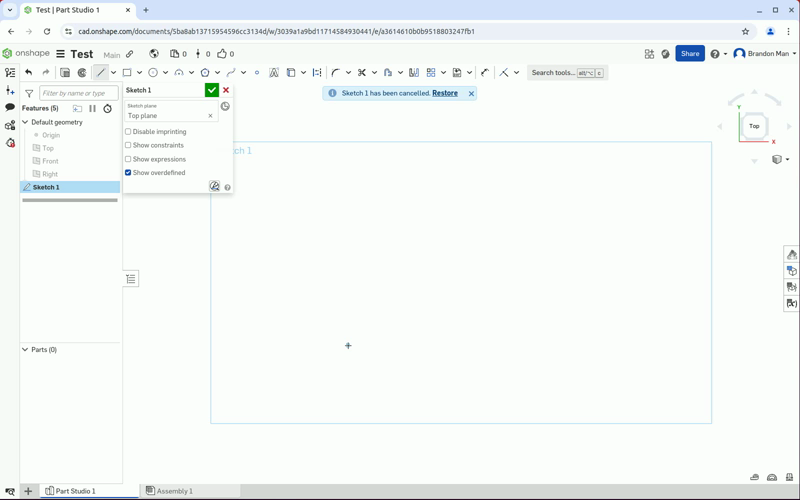
mouse_move(489, 345)
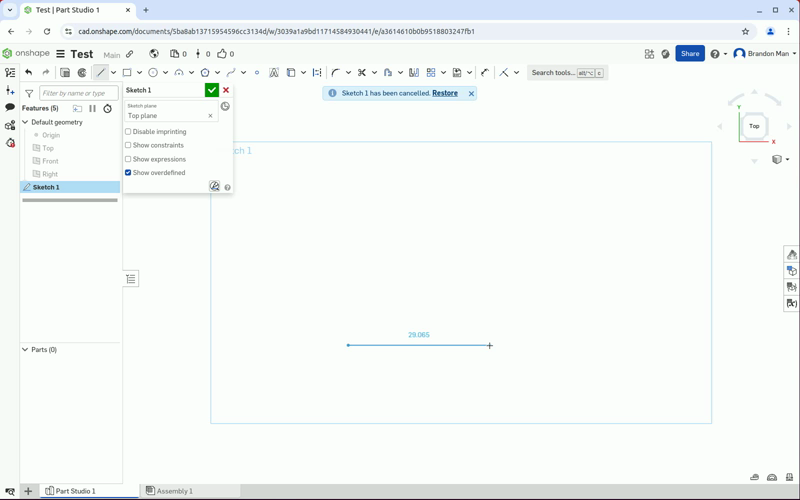
click(489, 345)
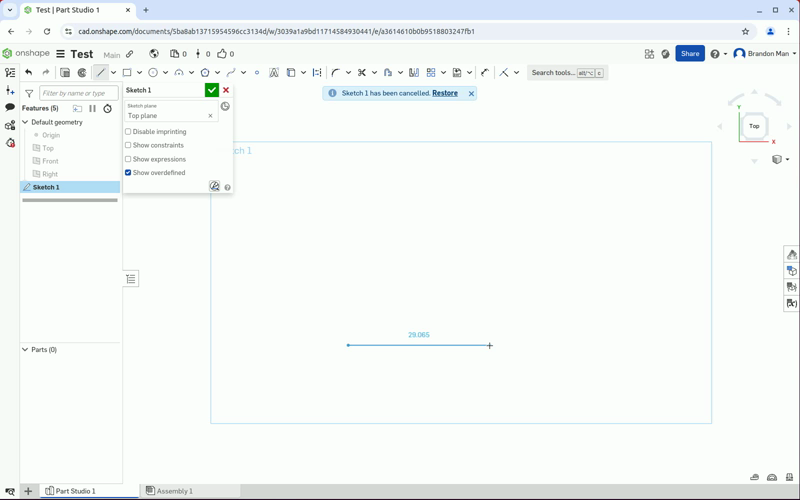
key_up(shift)
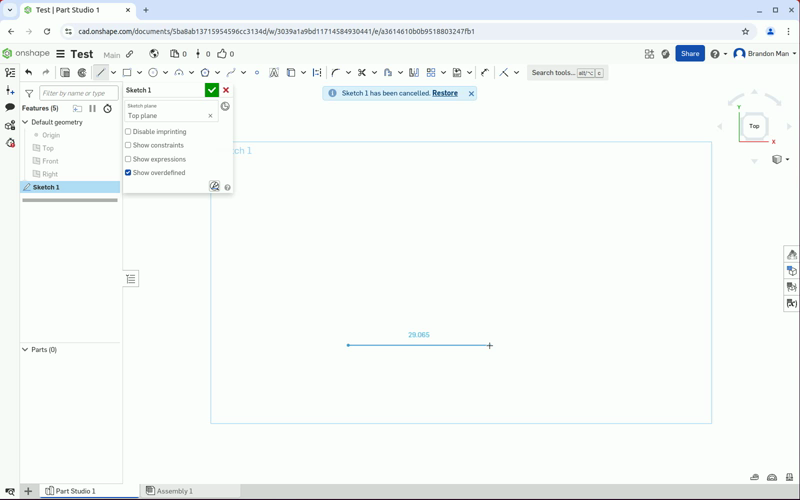
key_down(shift)
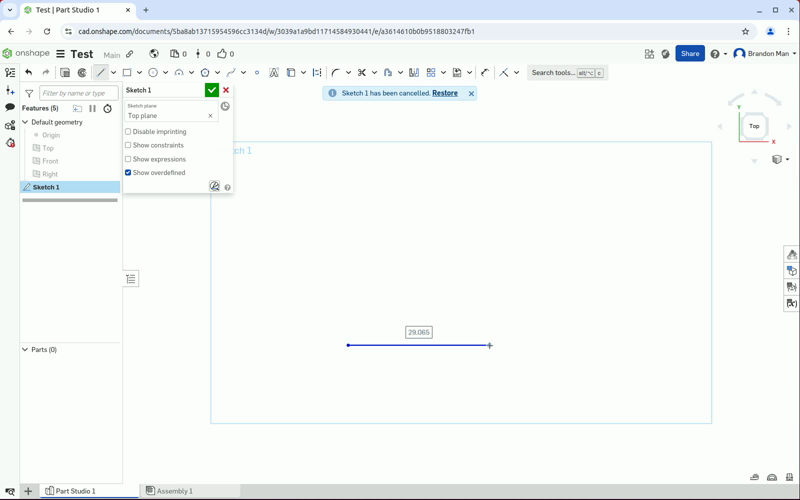
mouse_move(519, 345)
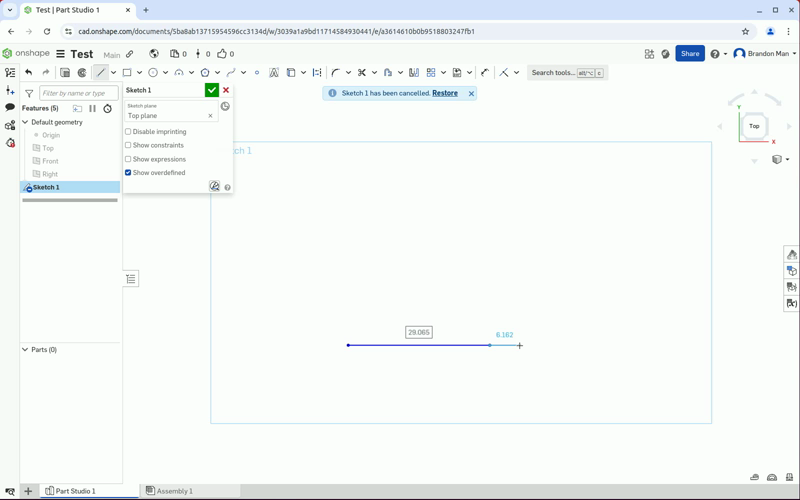
mouse_move(489, 295)
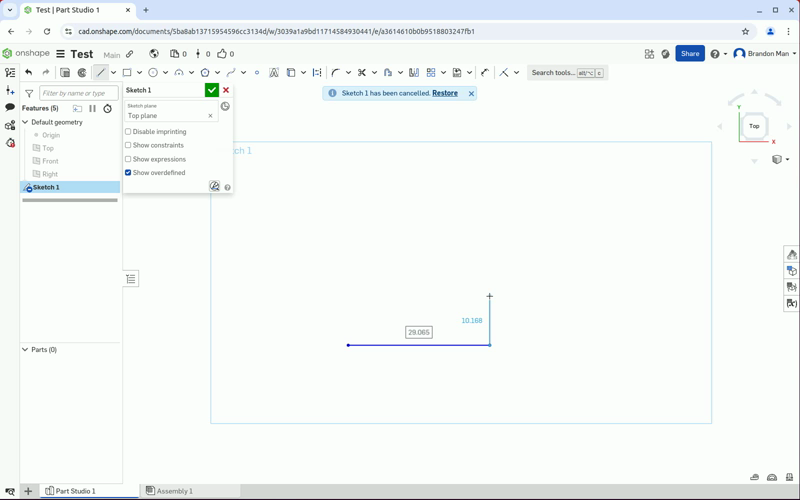
click(489, 295)
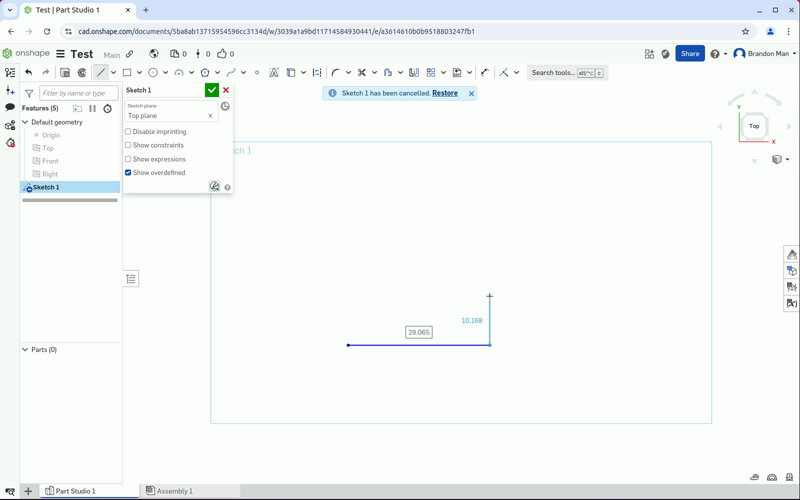
key_up(shift)
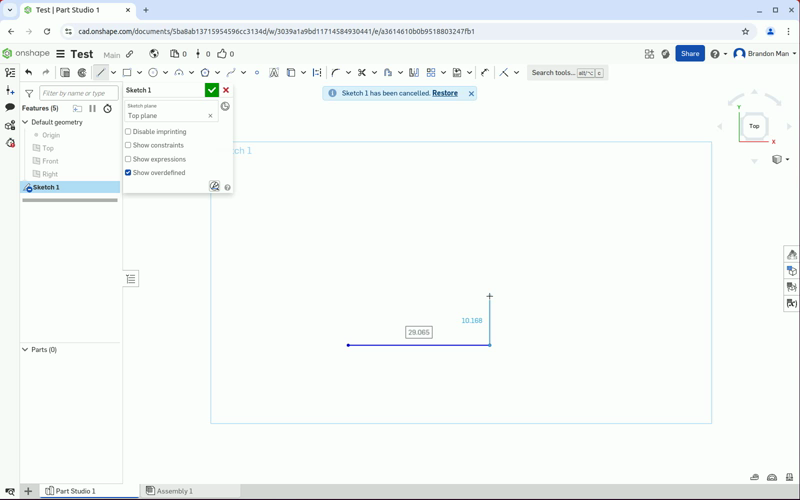
key_down(shift)
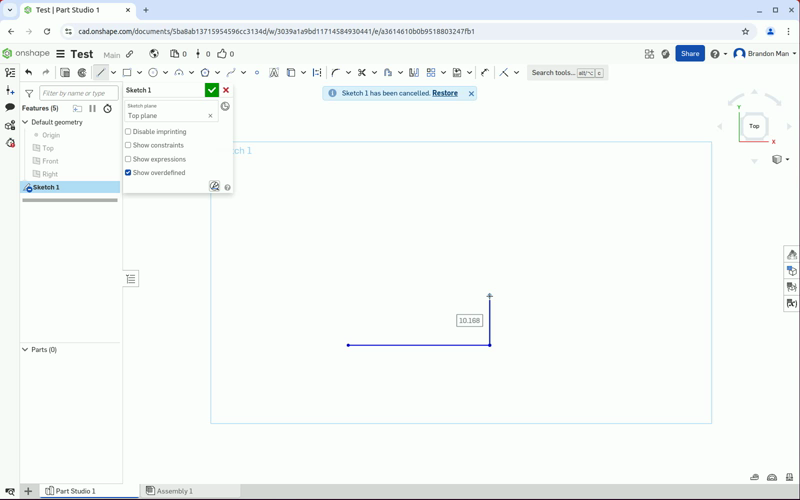
mouse_move(348, 295)
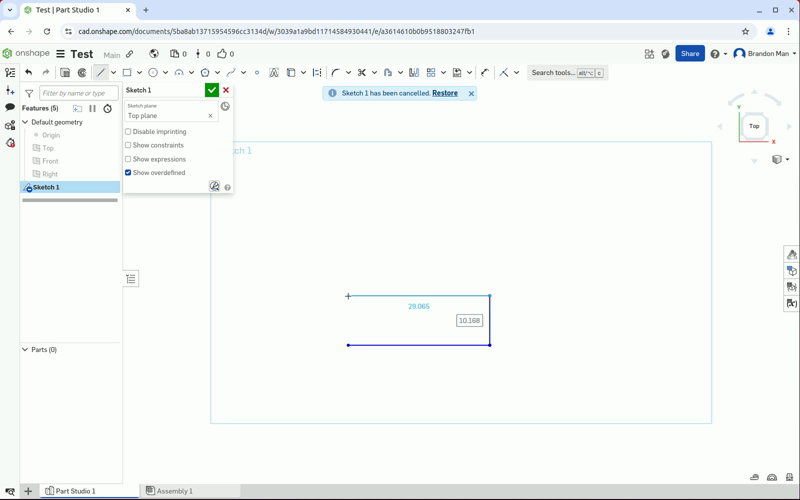
click(348, 295)
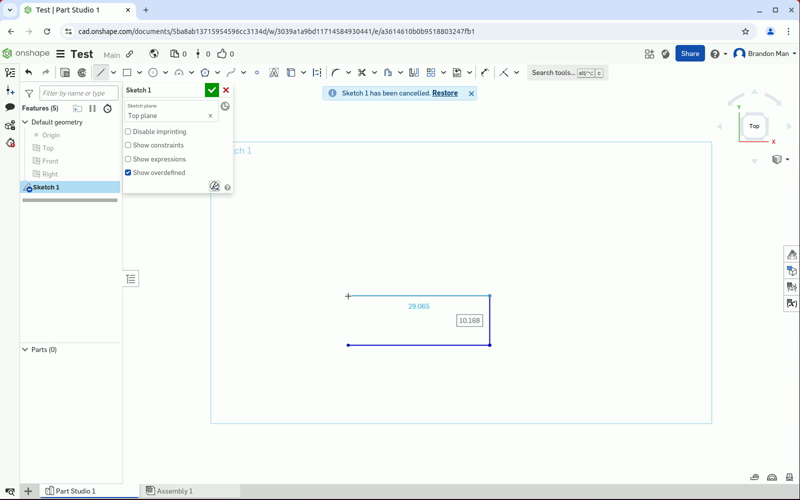
key_up(shift)
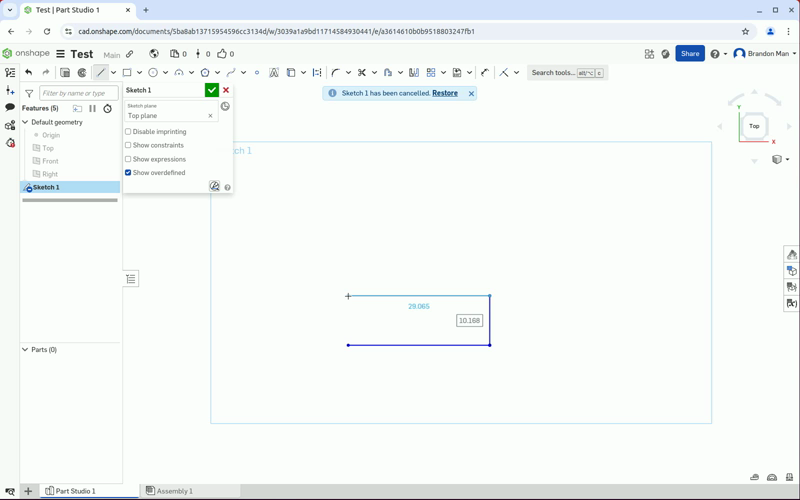
mouse_move(378, 295)
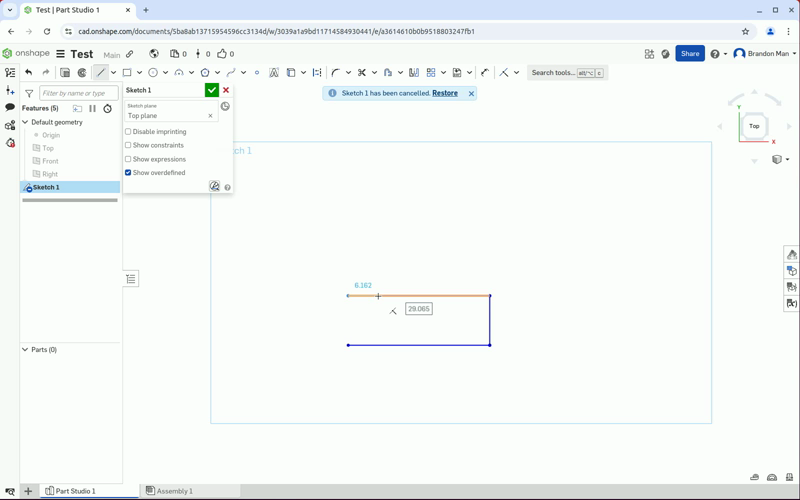
key_down(shift)
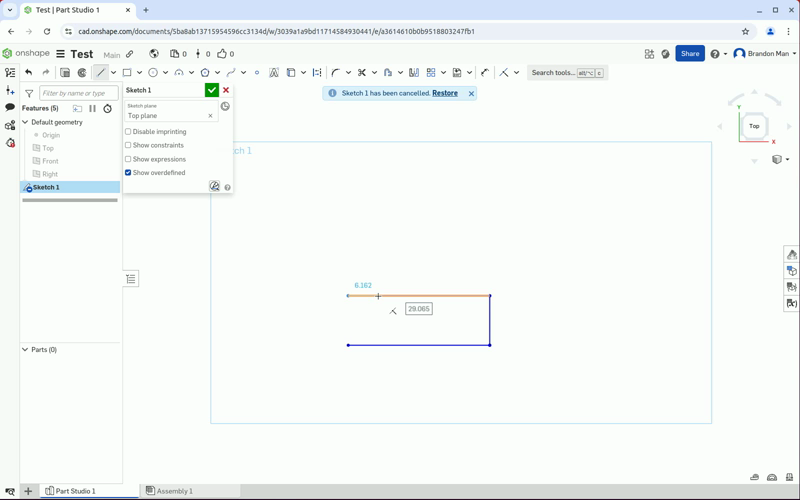
mouse_move(348, 345)
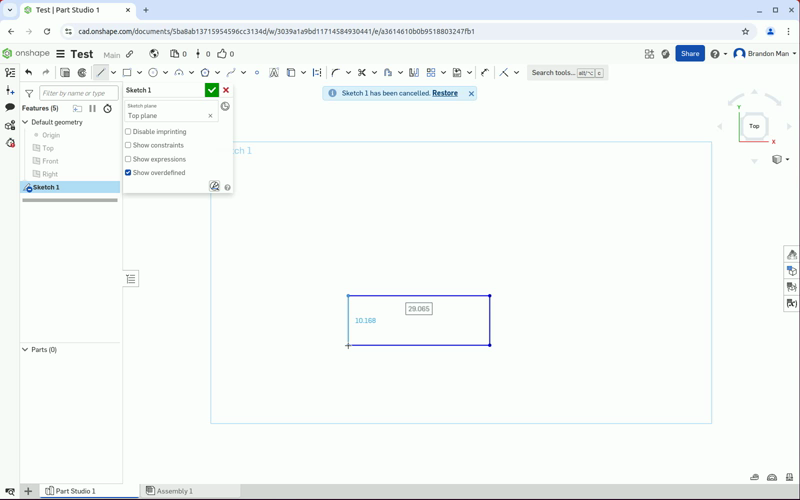
key_up(shift)
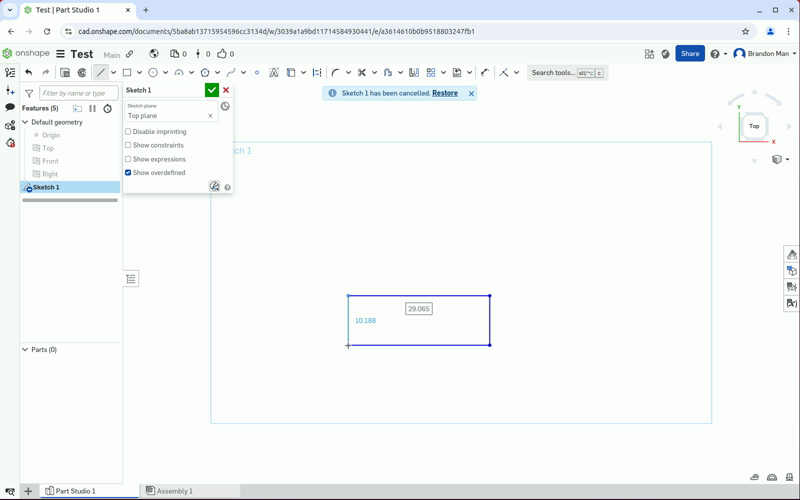
click(348, 345)
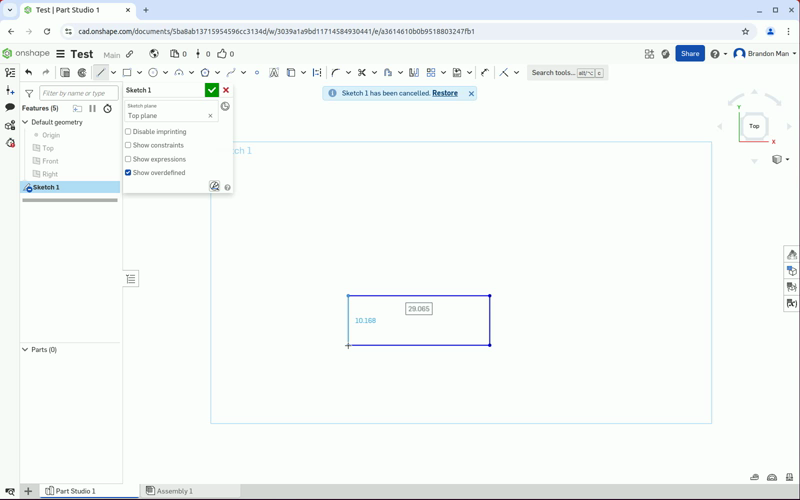
key(esc)
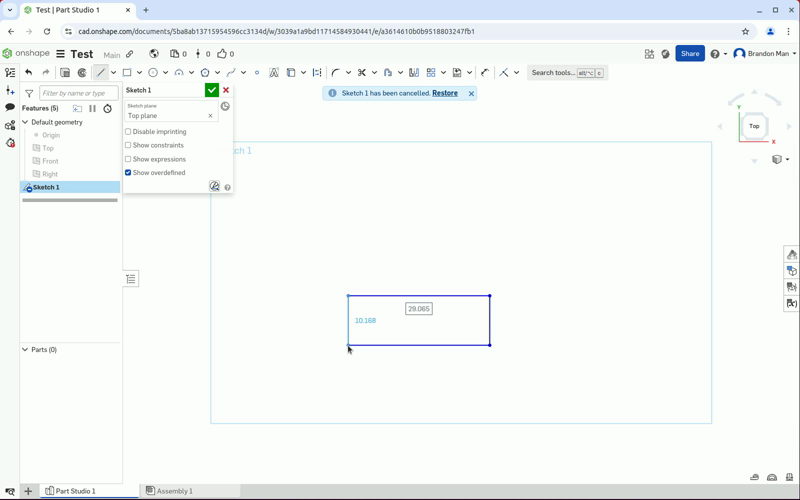
mouse_move(441, 329)
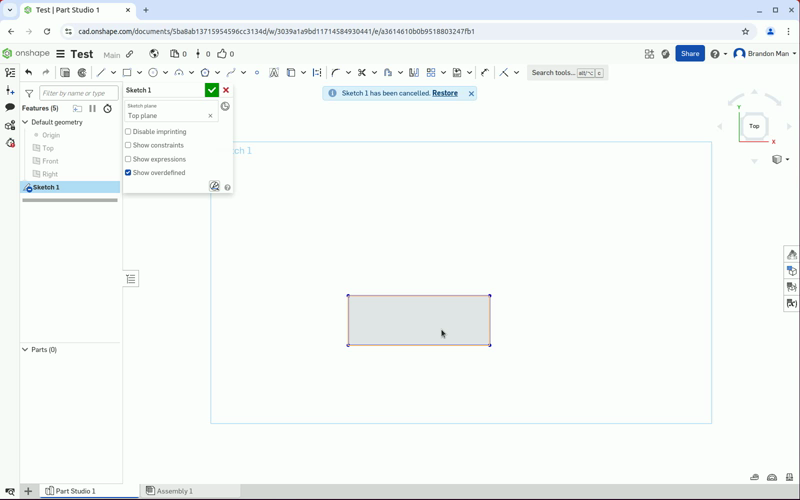
click(441, 329)
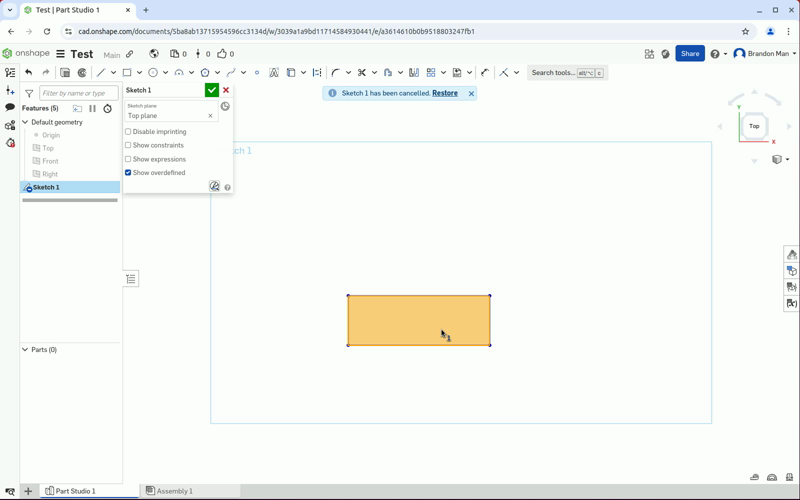
mouse_move(73, 352)
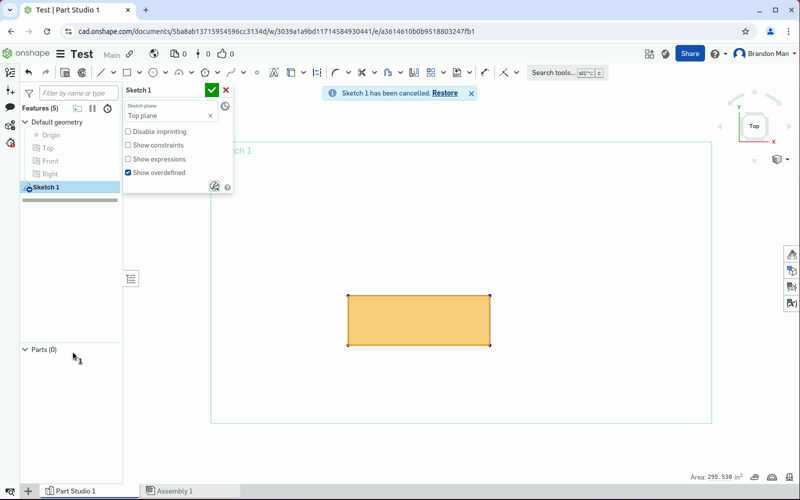
key(shift+y)
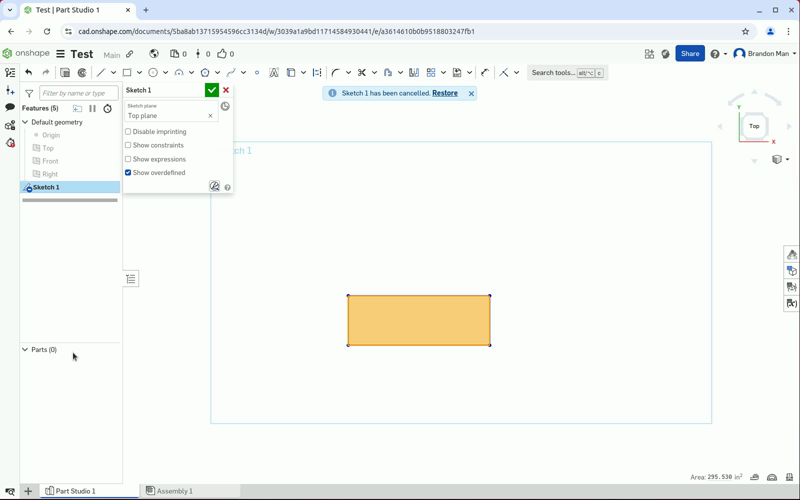
key(shift+e)
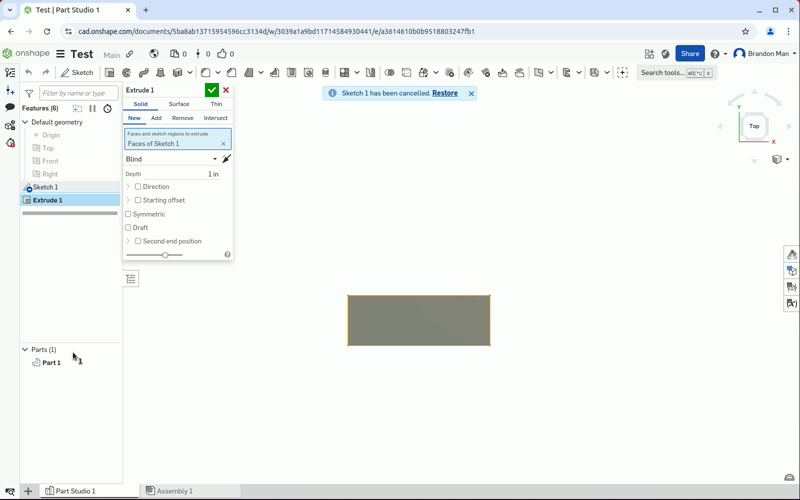
mouse_move(143, 106)
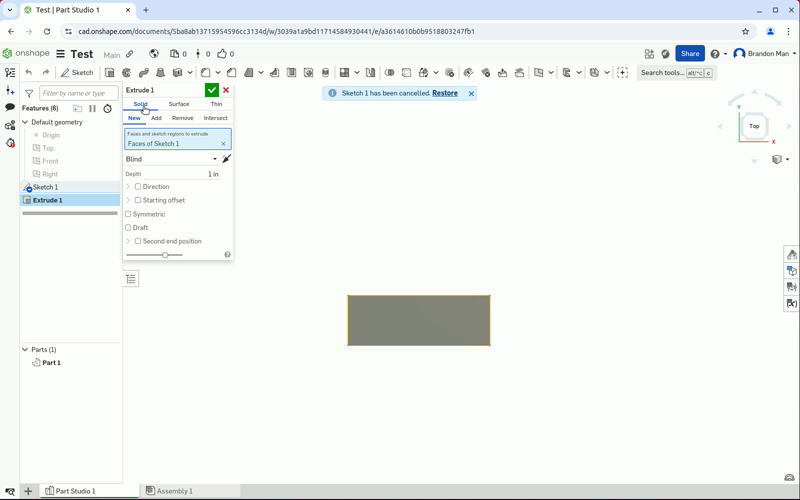
click(143, 106)
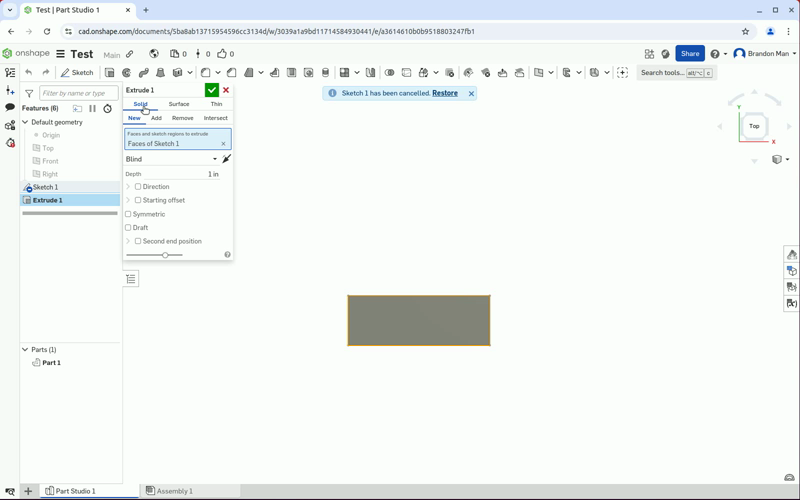
mouse_move(137, 120)
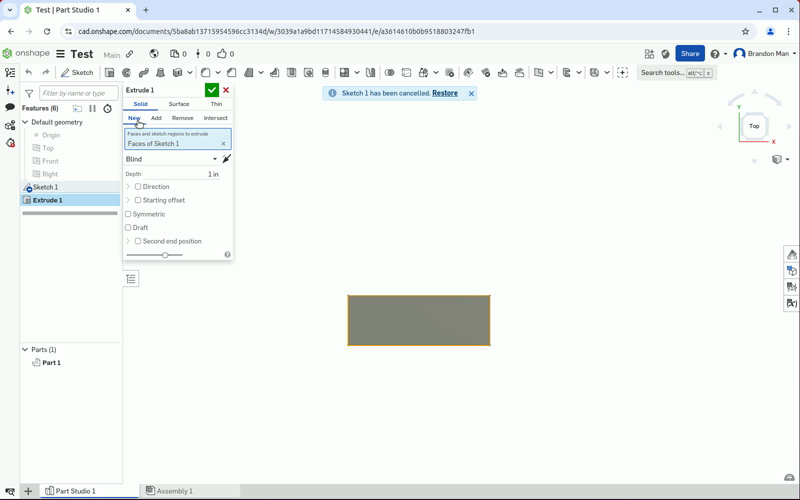
click(137, 120)
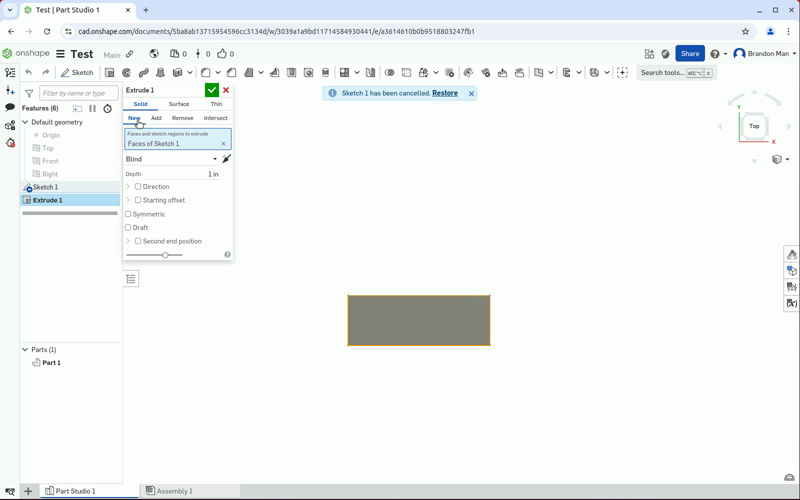
key(tab, 4)
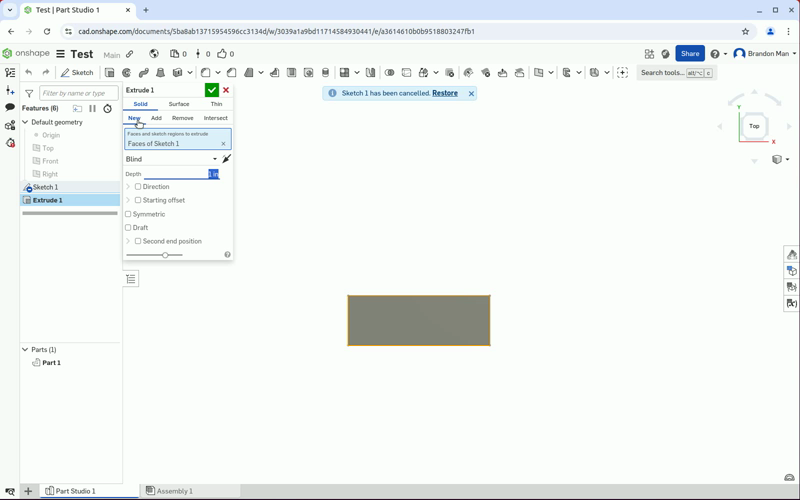
text(1.444)
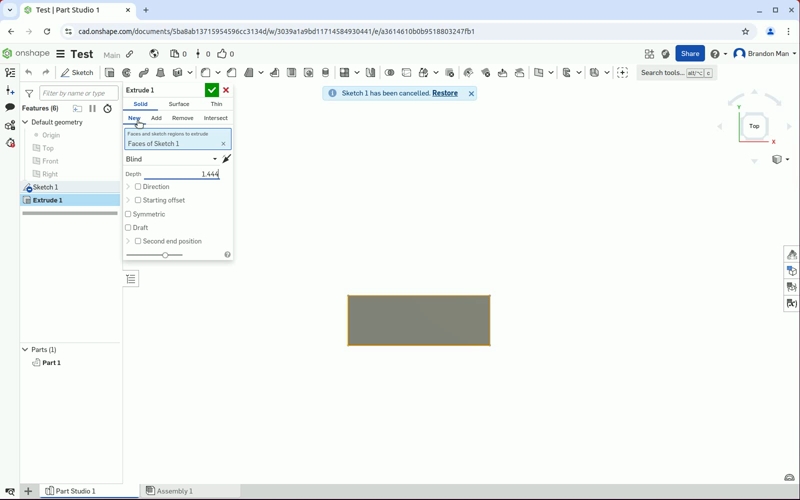
key(enter)
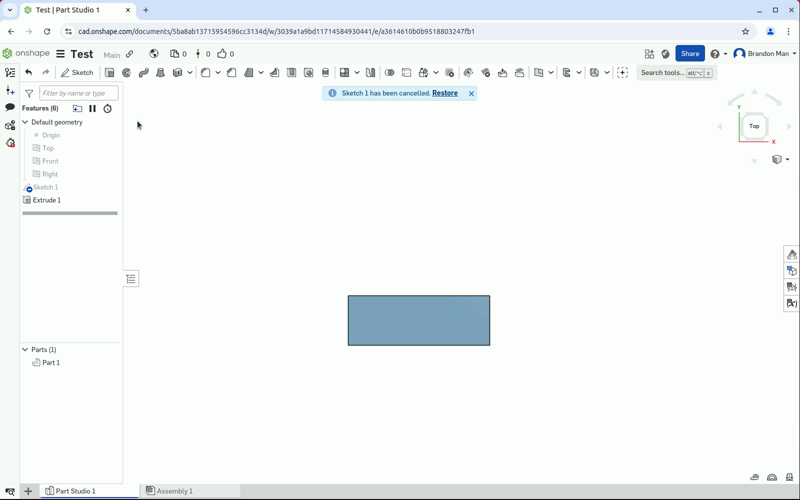
key(shift+h)
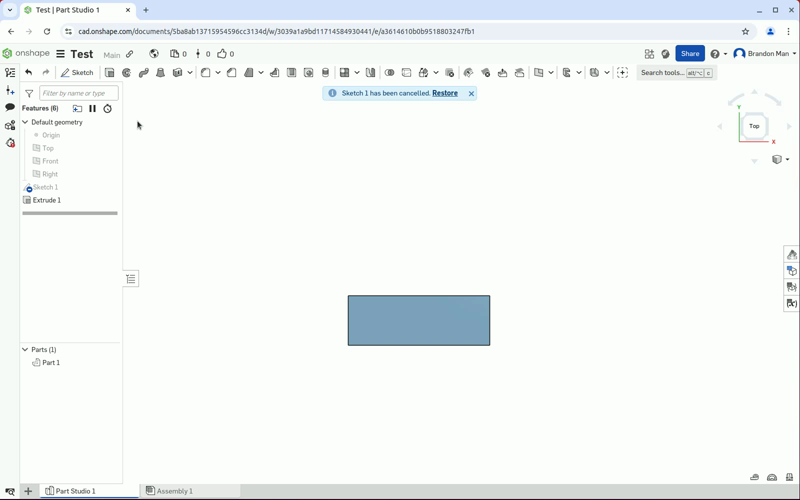
key(shift+h)
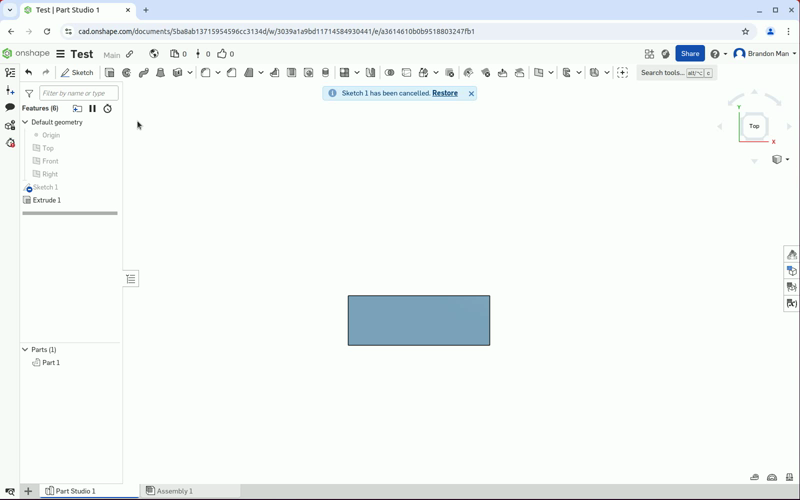
mouse_move(73, 189)
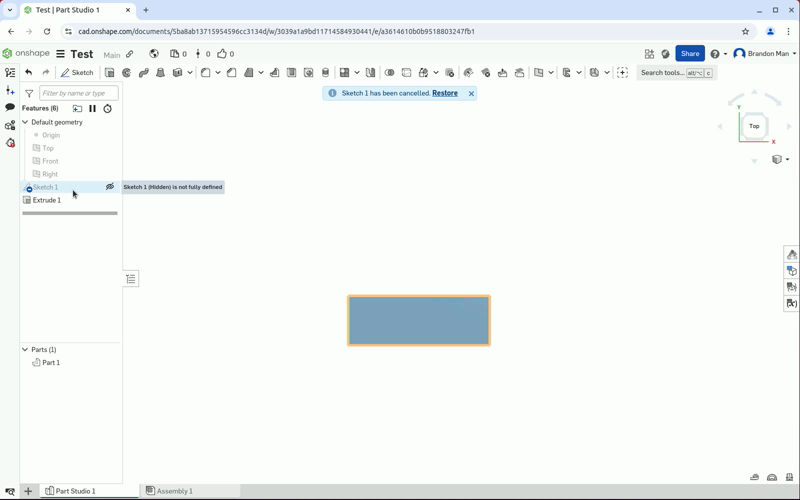
click(73, 189)
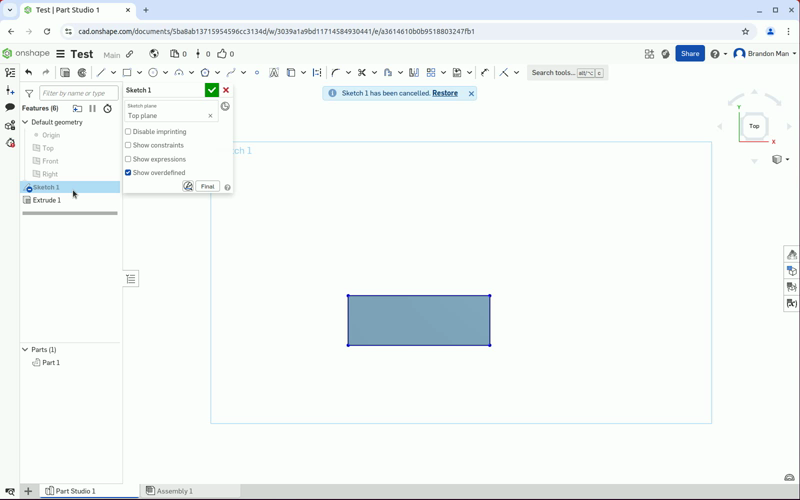
mouse_move(229, 92)
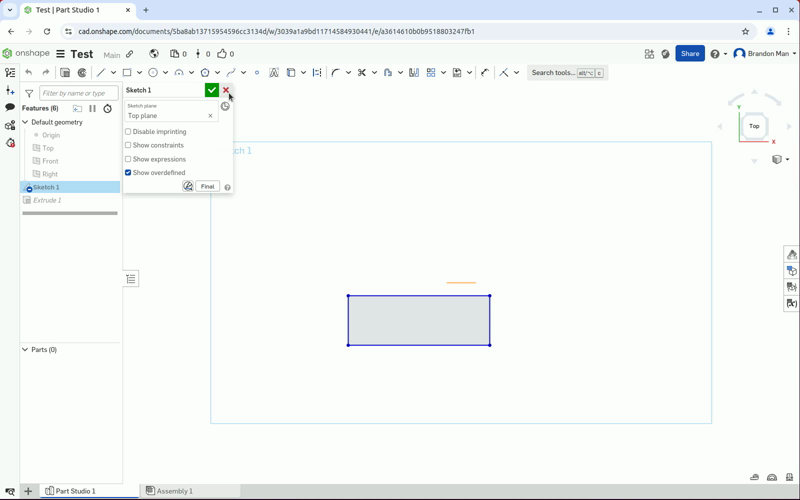
click(229, 92)
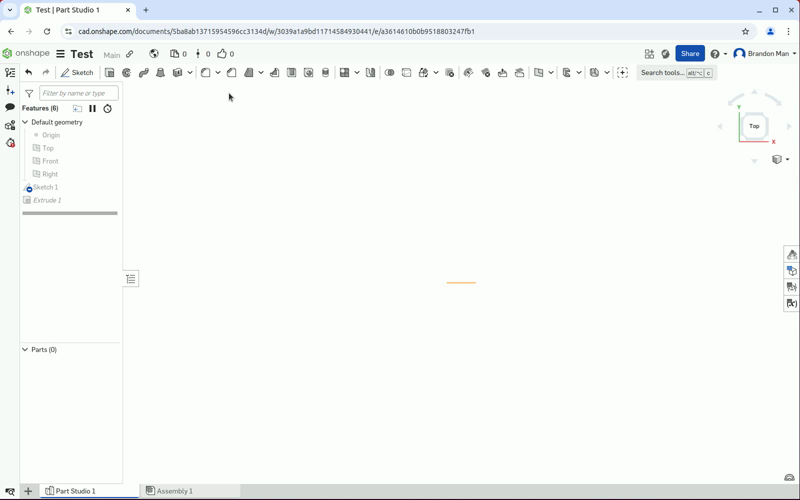
mouse_move(541, 75)
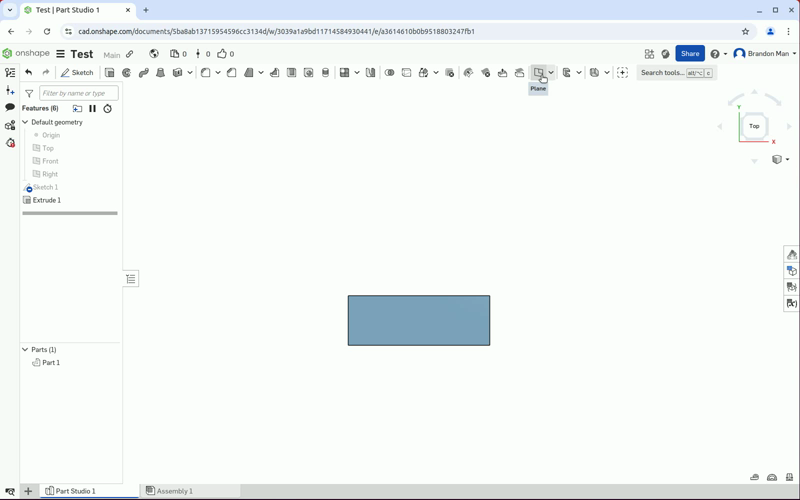
click(541, 75)
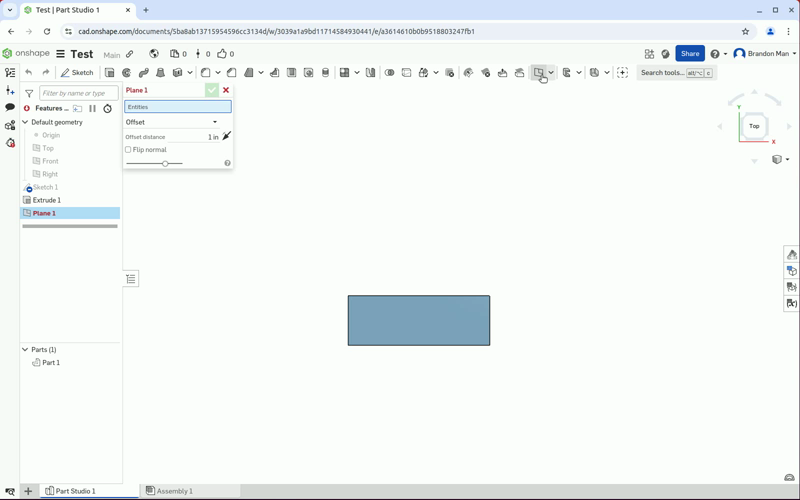
mouse_move(73, 150)
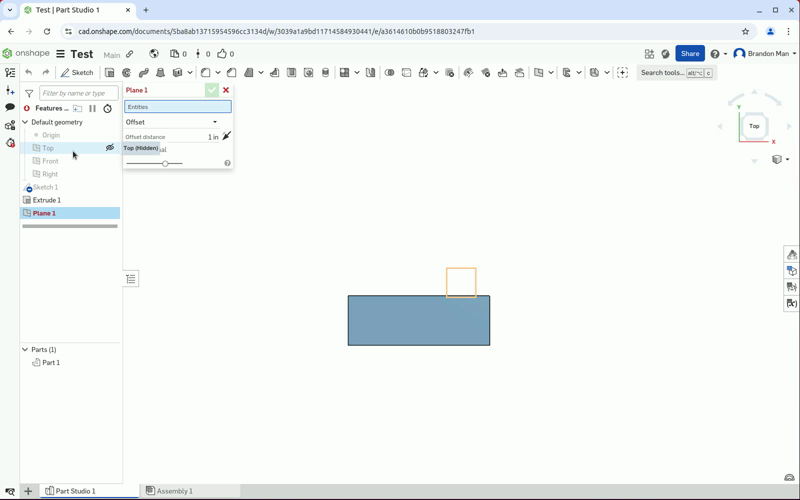
click(73, 150)
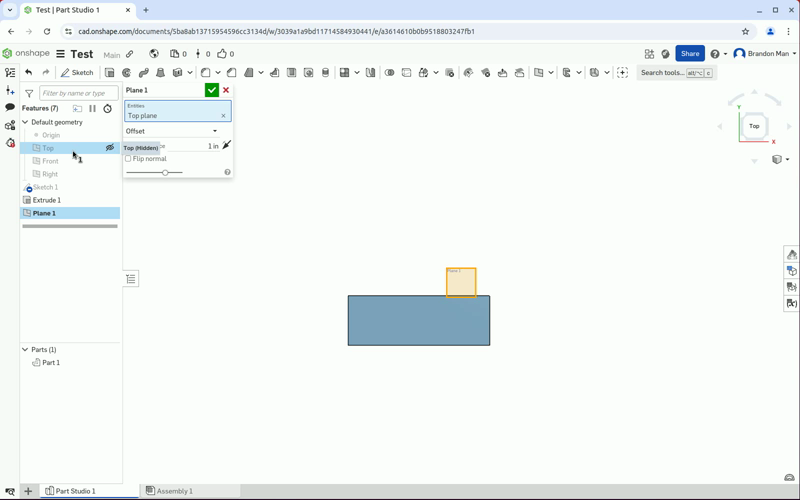
key(tab, 2)
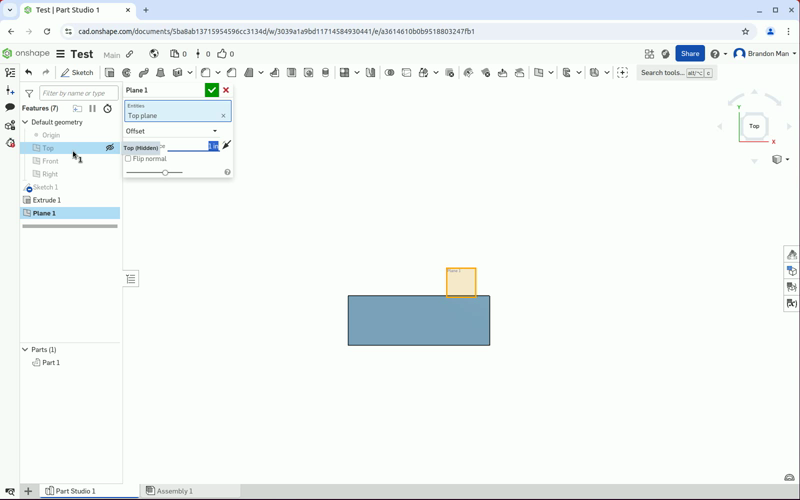
text(1.448)
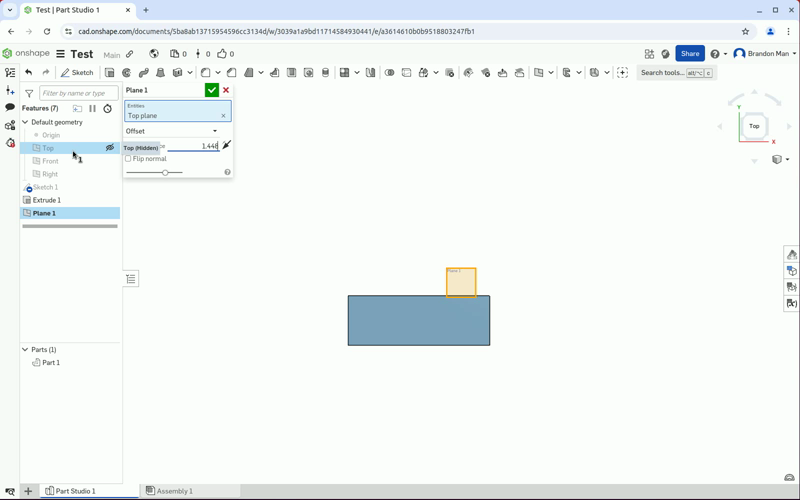
key(enter, 2)
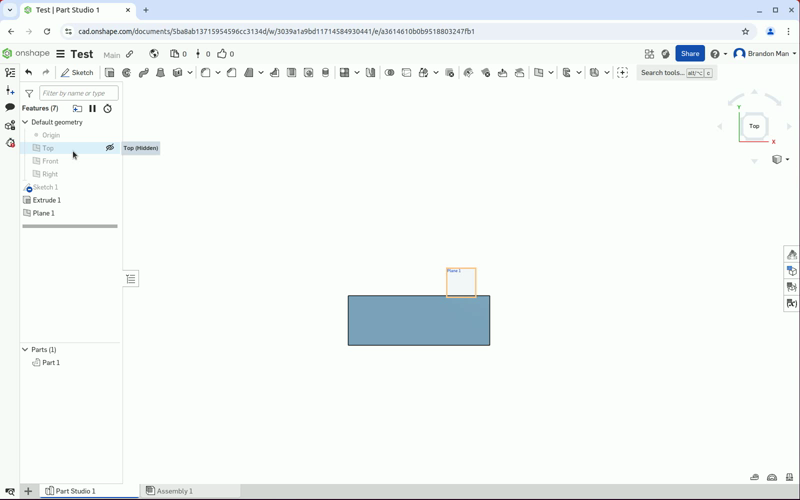
key(shift+s)
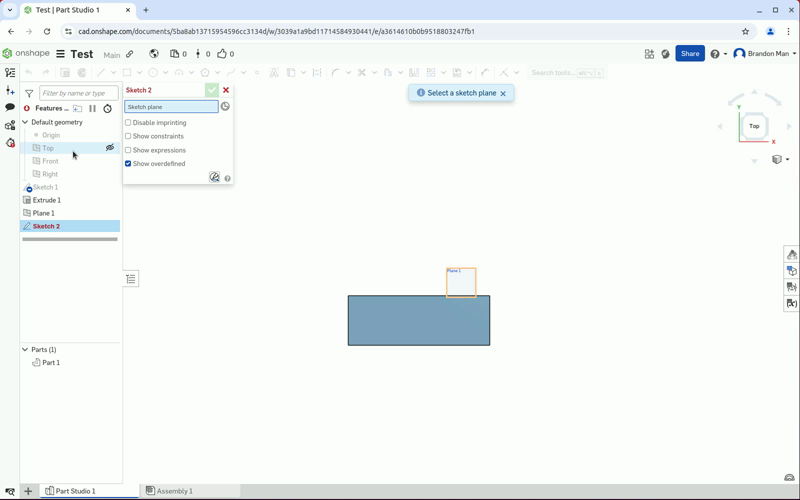
mouse_move(73, 215)
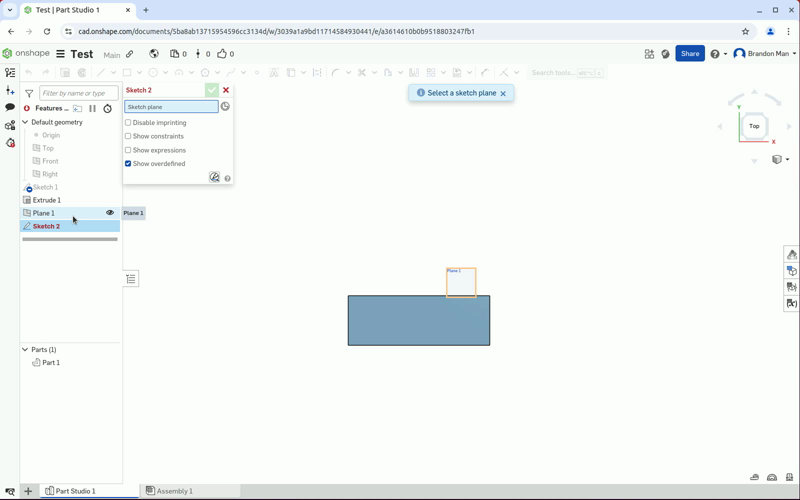
click(73, 215)
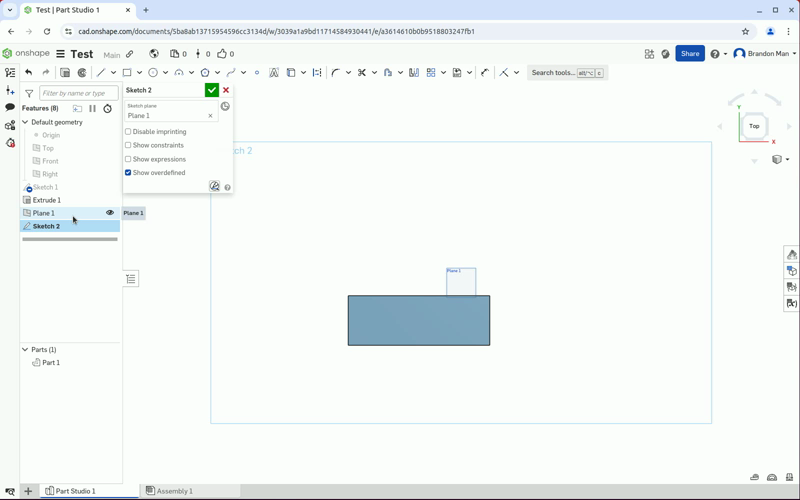
mouse_move(73, 352)
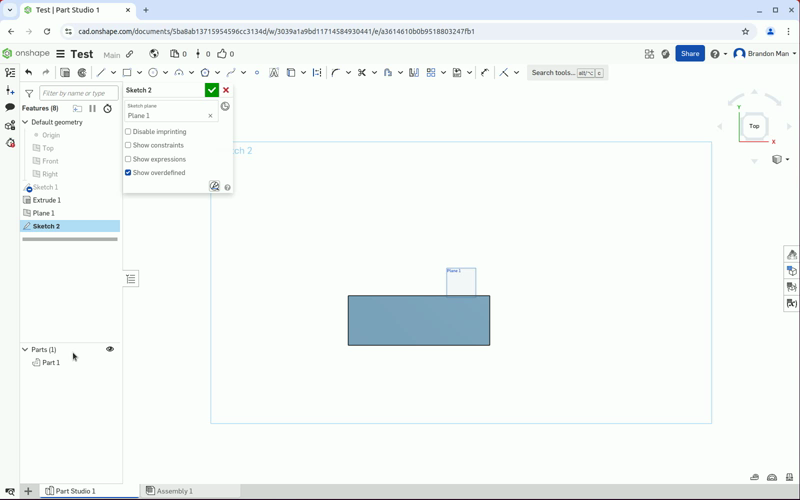
key(y)
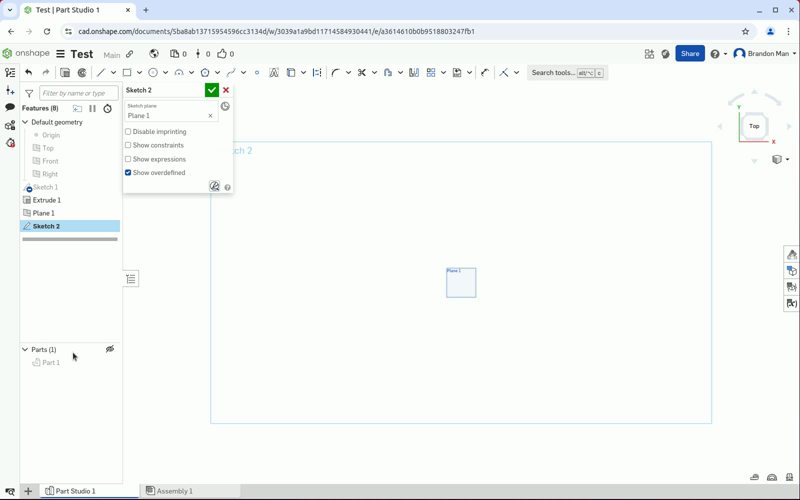
key(l)
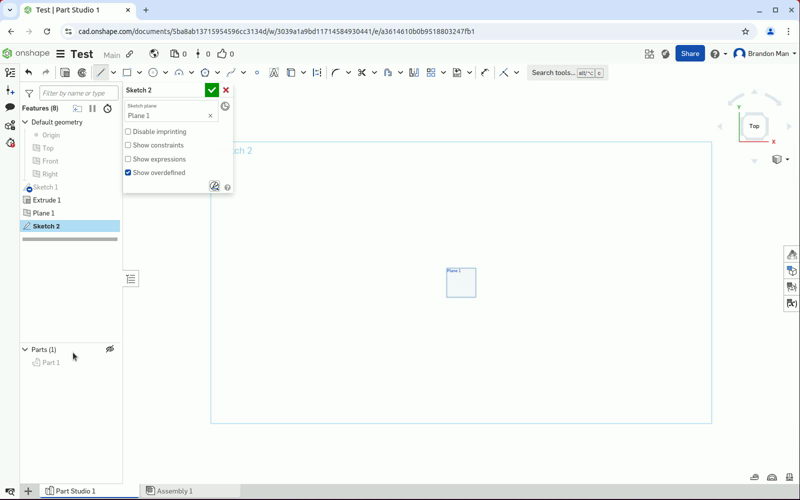
key_down(shift)
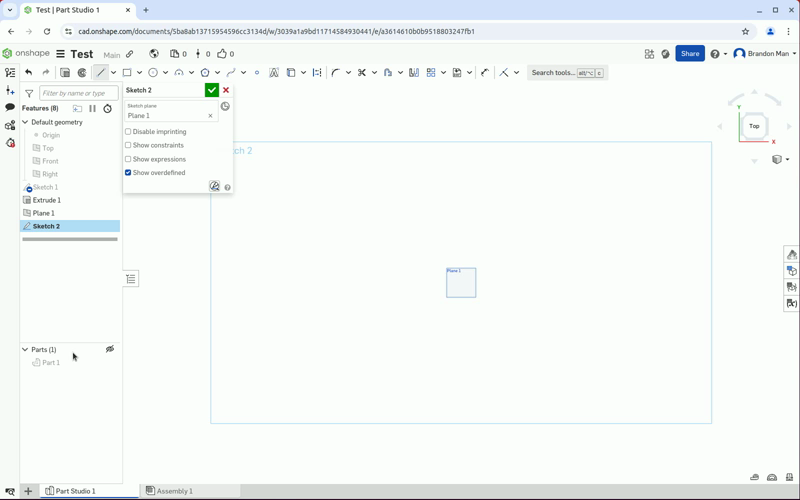
mouse_move(407, 324)
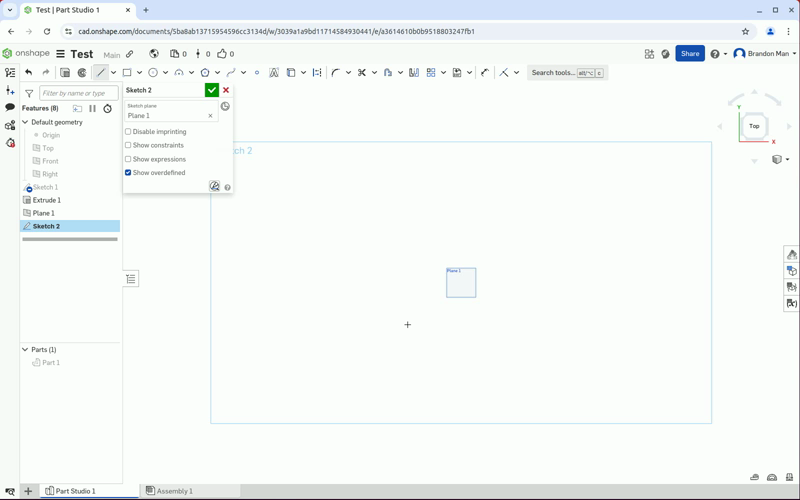
click(407, 324)
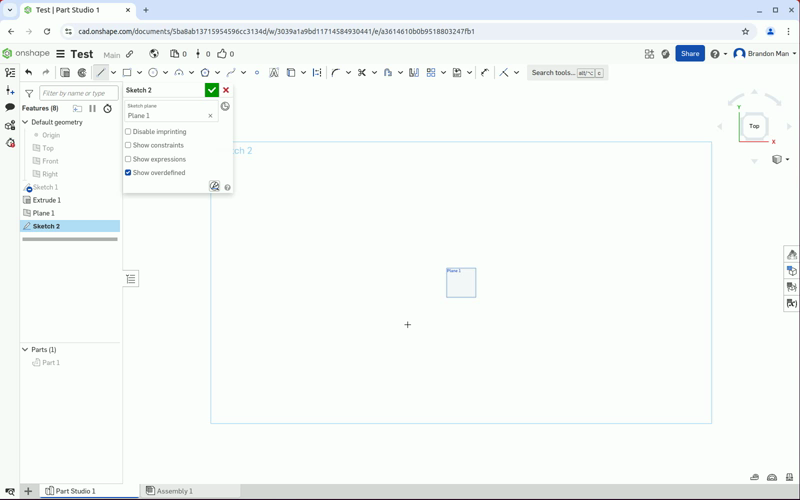
key_up(shift)
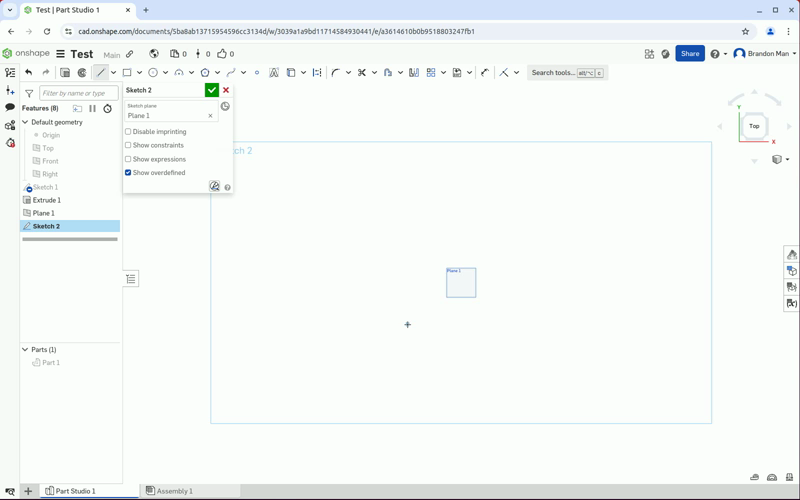
key_down(shift)
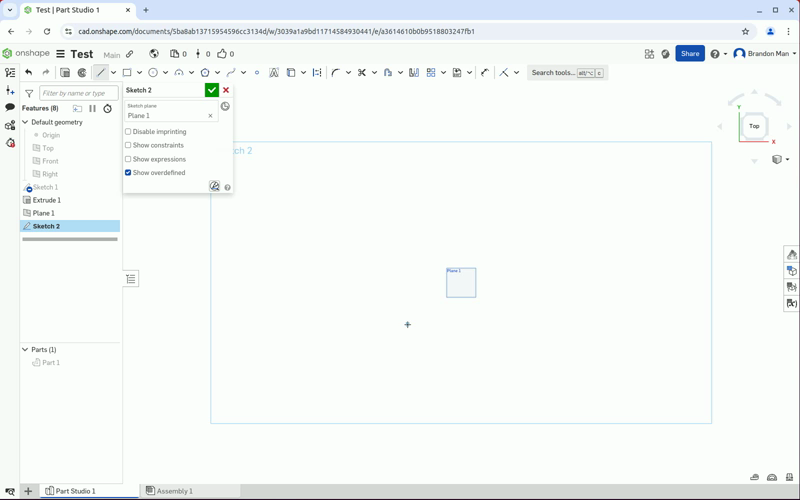
mouse_move(437, 324)
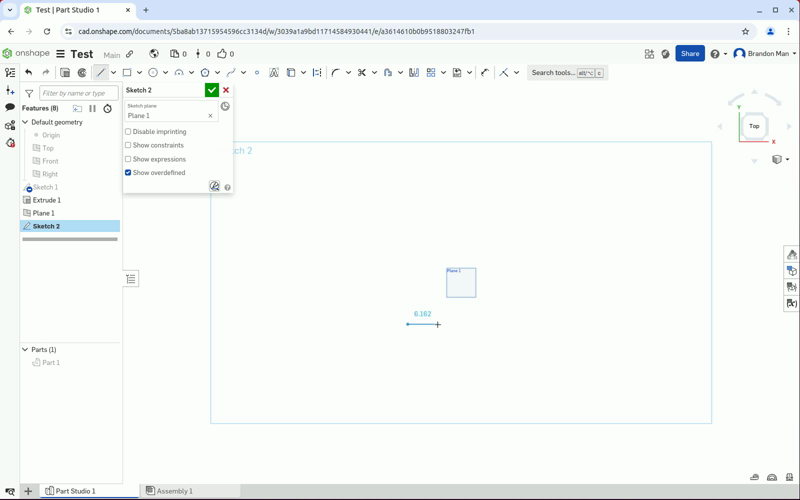
mouse_move(431, 324)
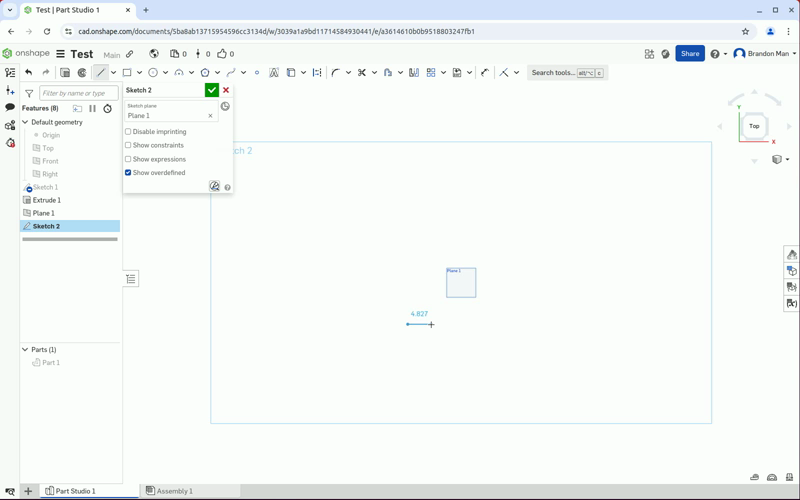
click(431, 324)
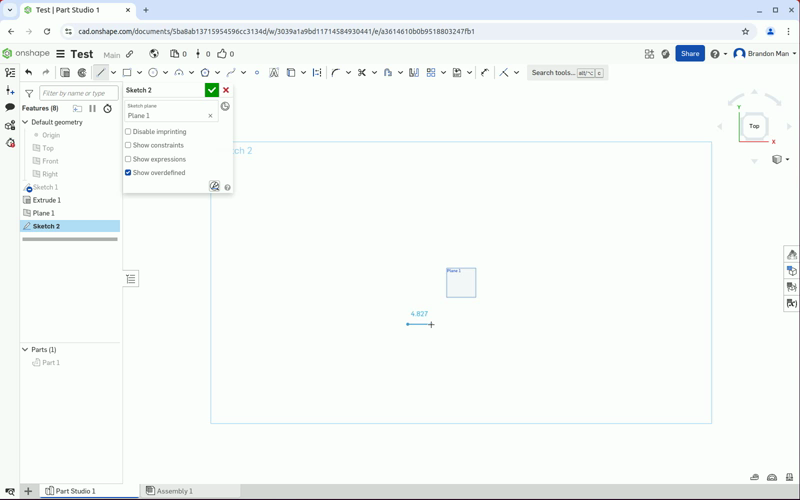
key_up(shift)
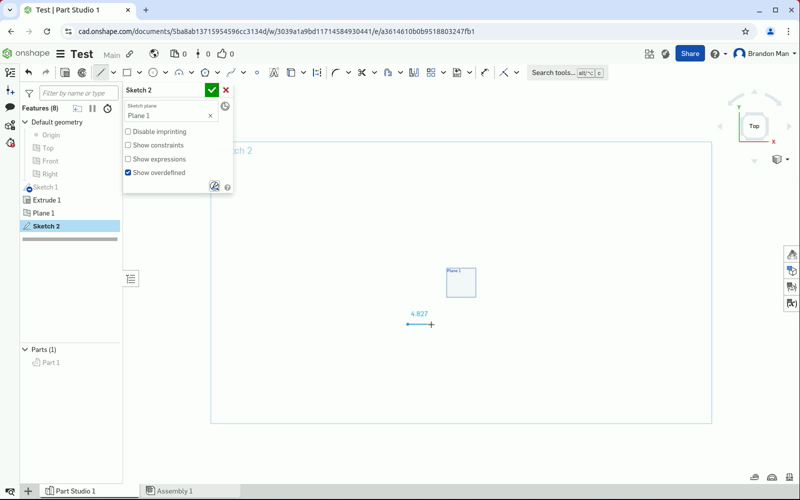
key_down(shift)
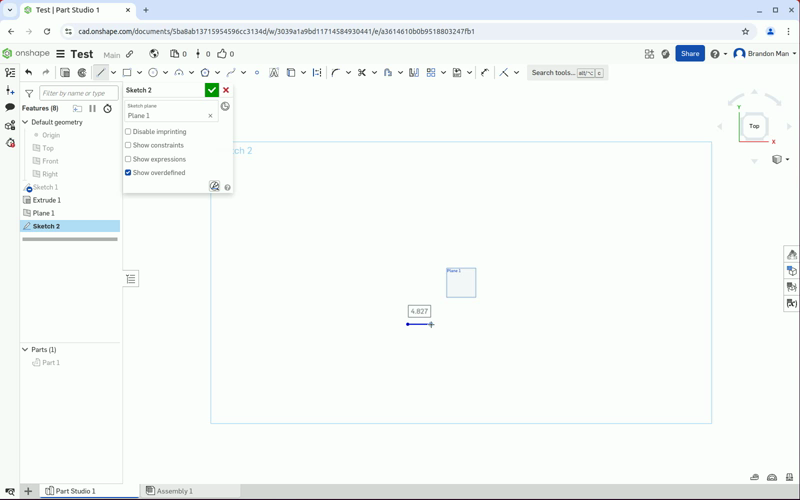
mouse_move(461, 324)
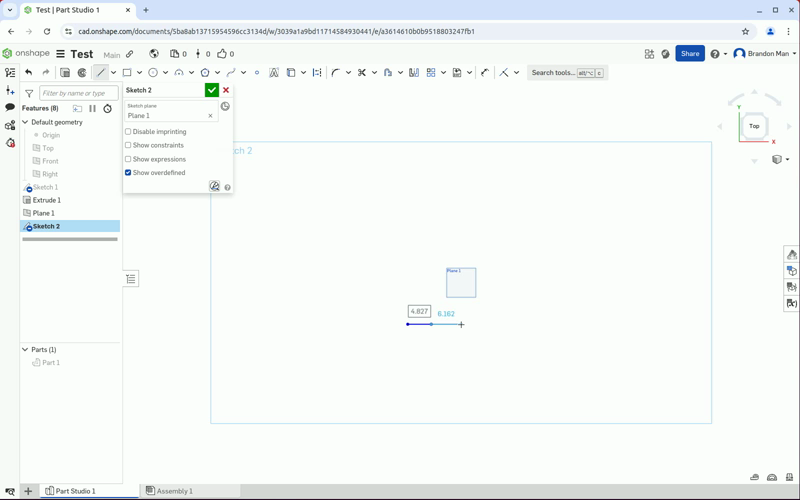
mouse_move(431, 317)
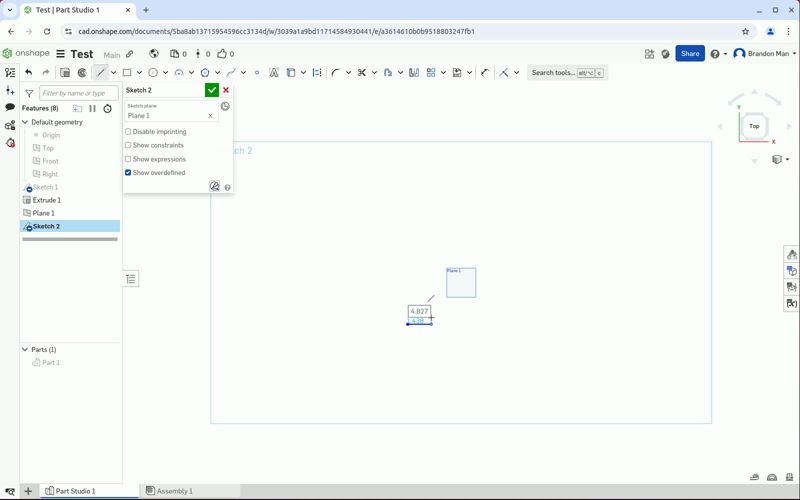
scroll(6)
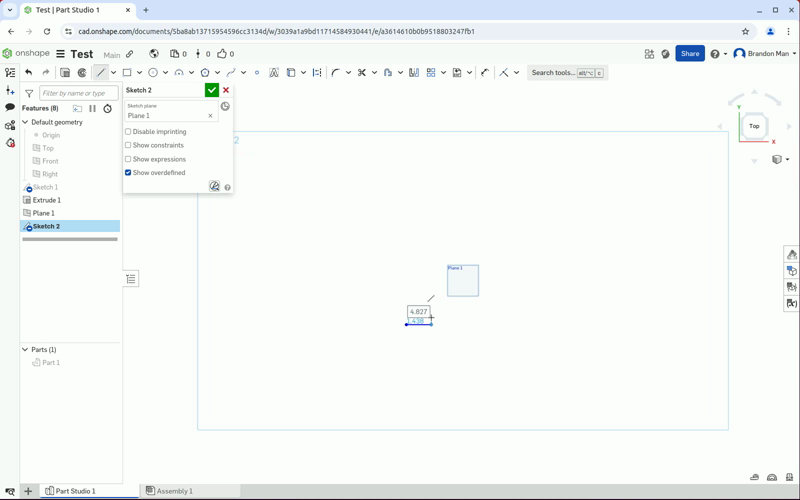
scroll(6)
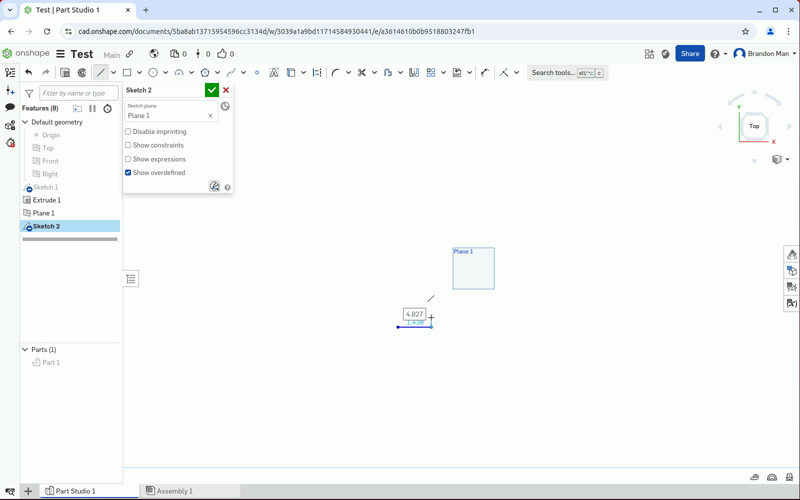
scroll(6)
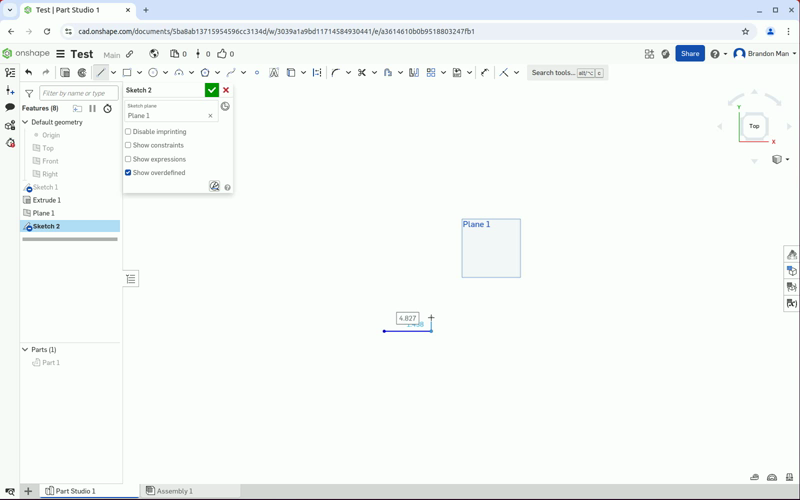
scroll(6)
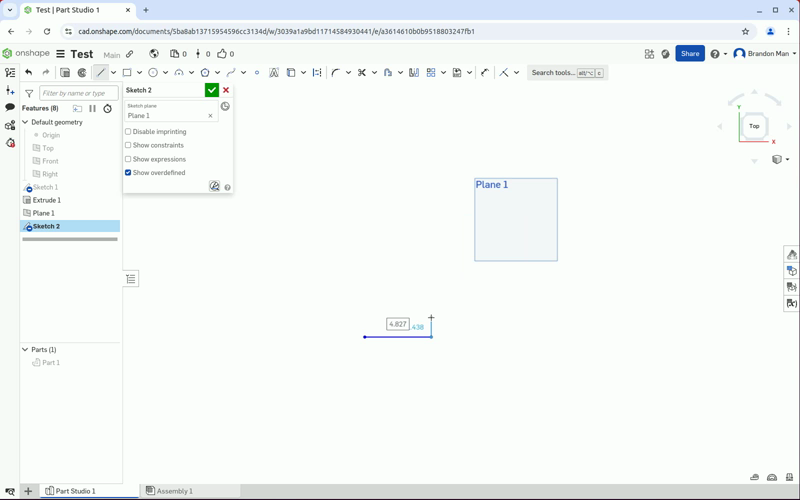
scroll(6)
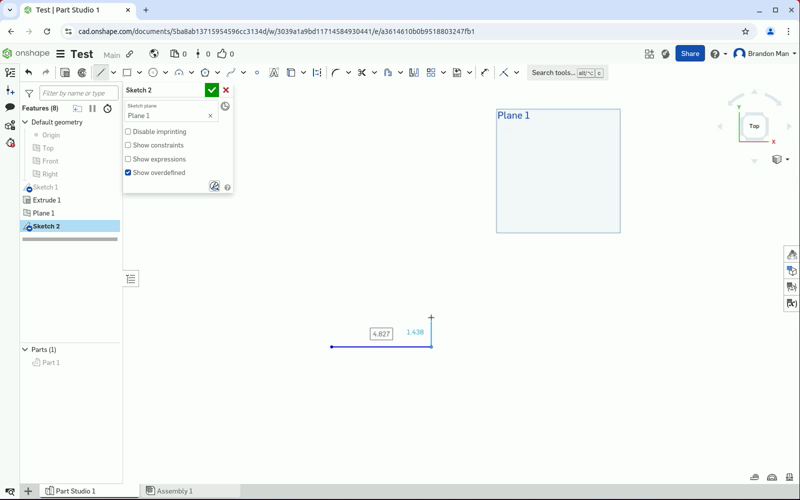
scroll(6)
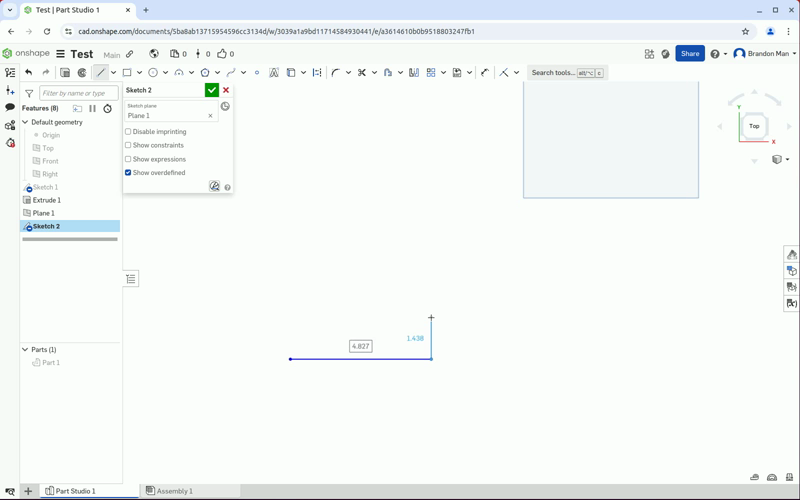
scroll(6)
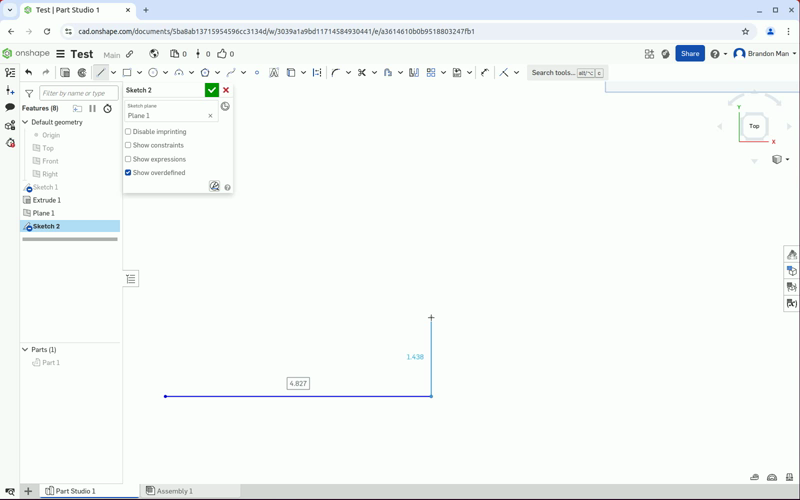
click(431, 317)
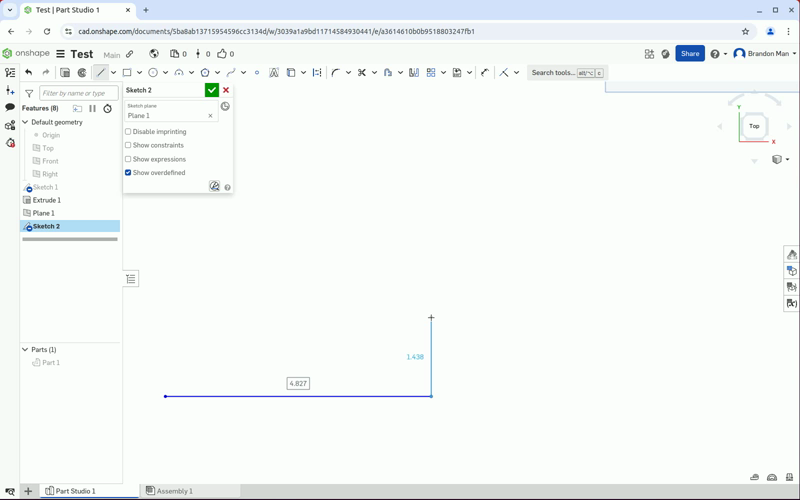
scroll(-6)
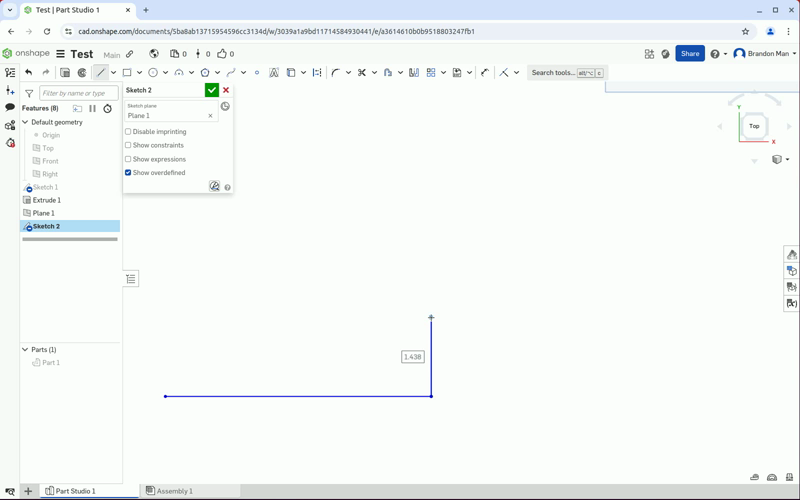
scroll(-6)
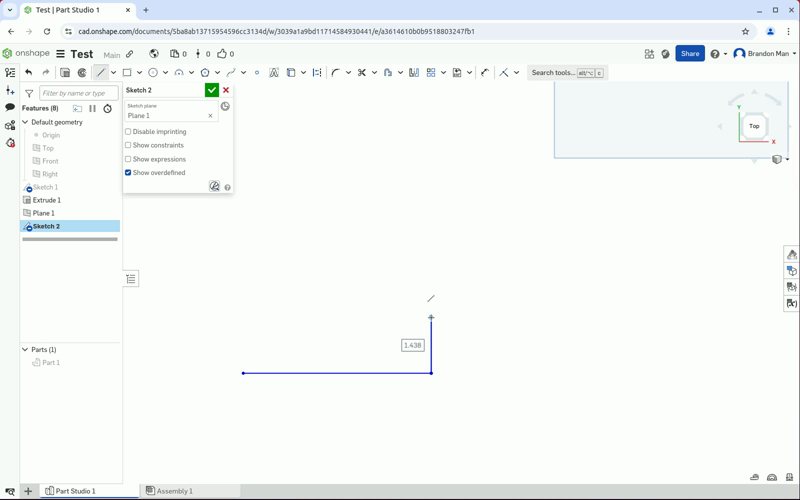
scroll(-6)
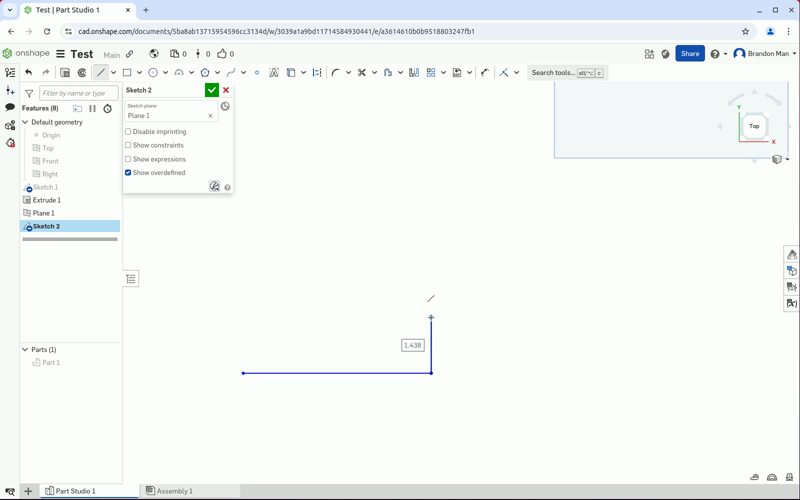
scroll(-6)
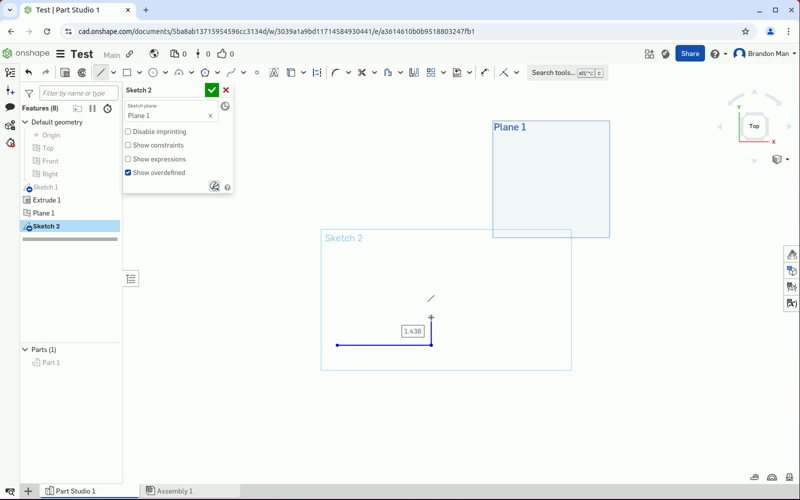
scroll(-6)
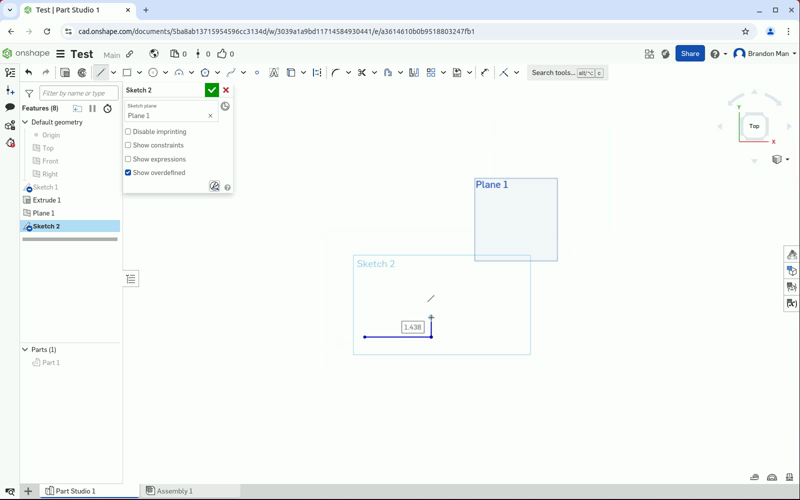
scroll(-6)
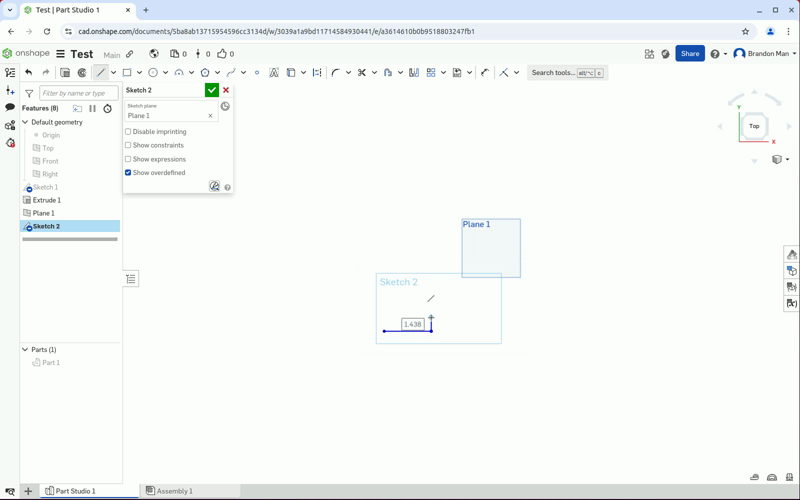
scroll(-6)
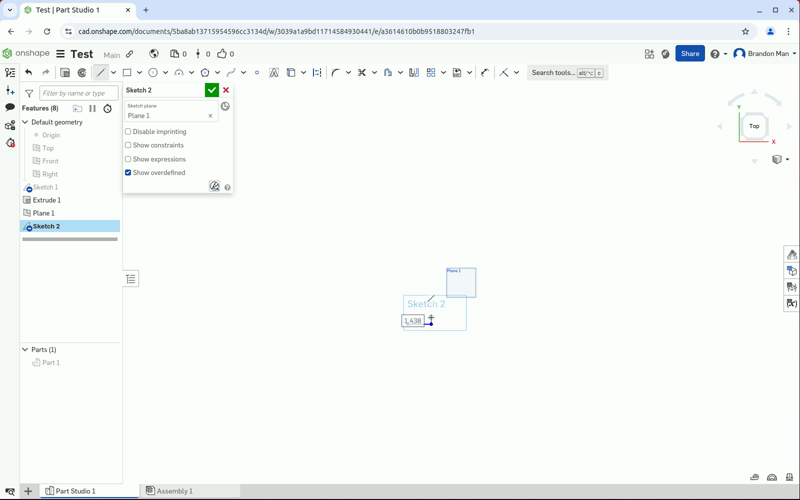
key_up(shift)
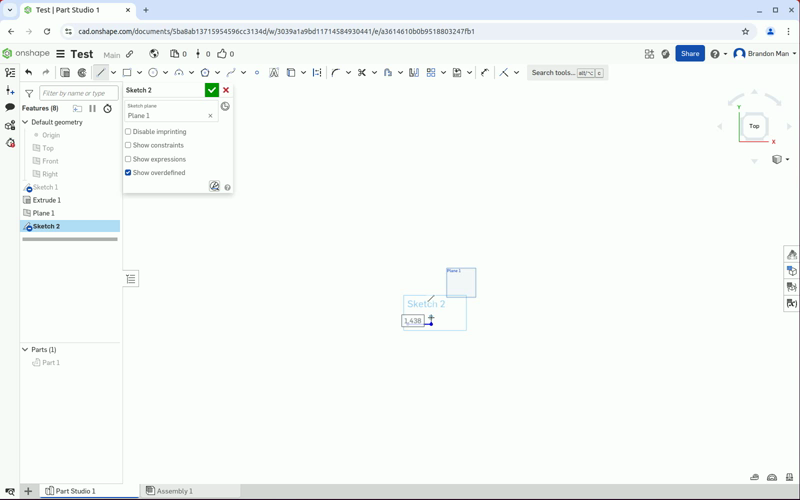
key_down(shift)
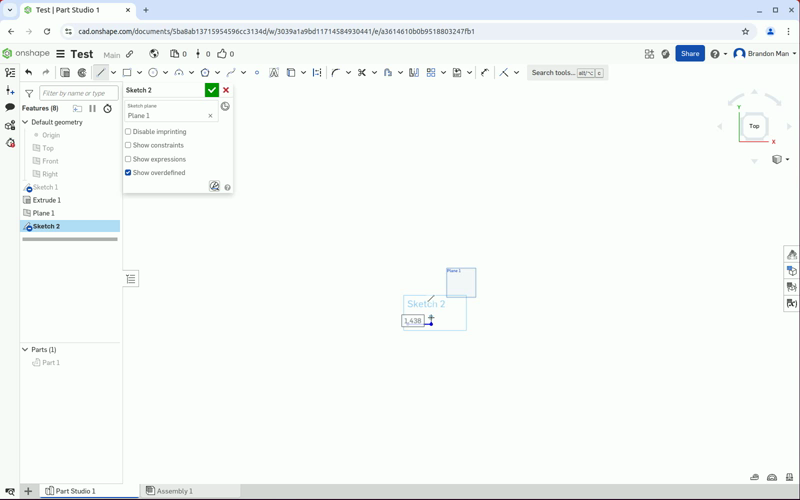
mouse_move(461, 317)
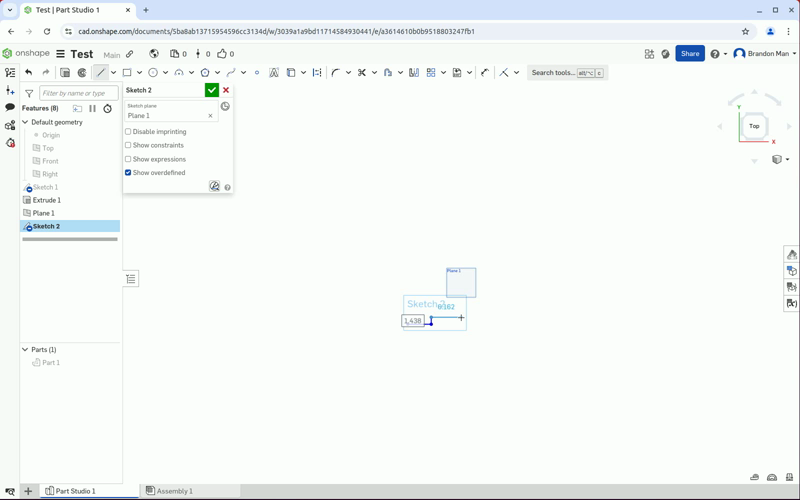
mouse_move(407, 317)
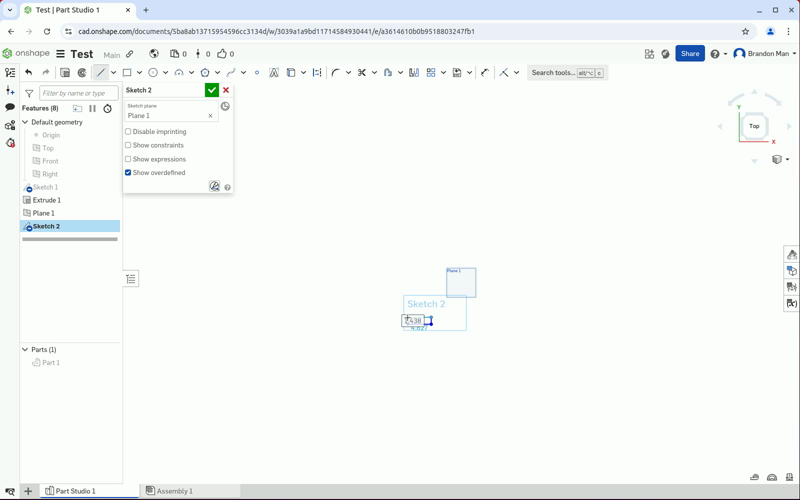
click(407, 317)
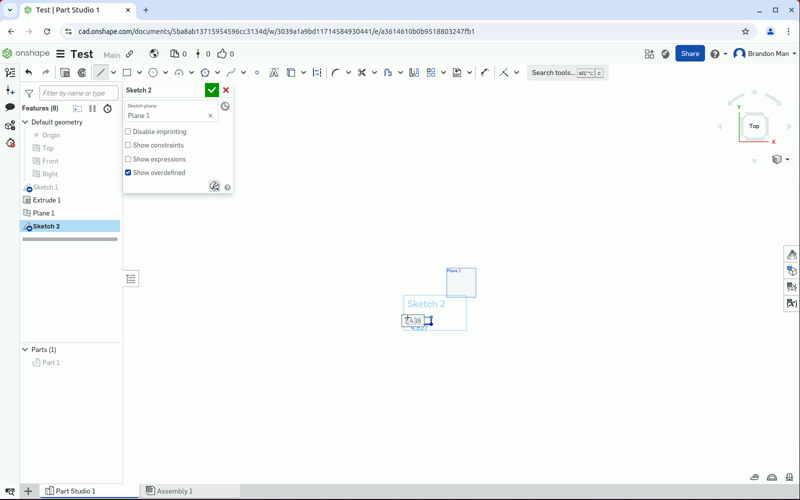
key_up(shift)
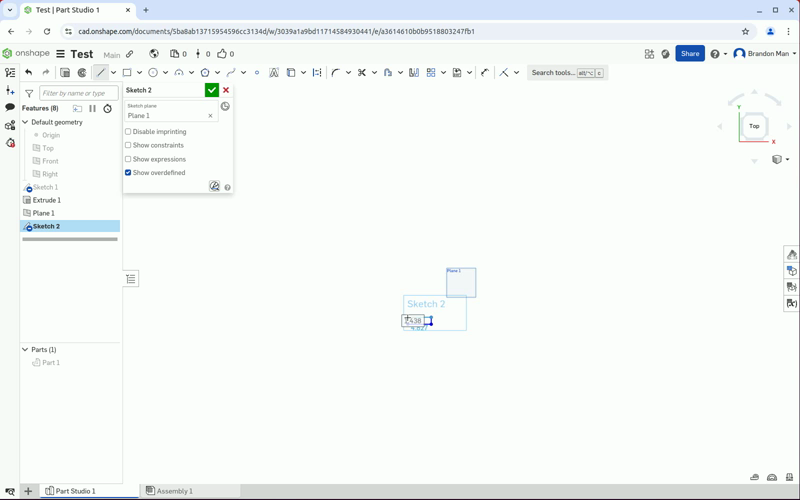
mouse_move(437, 317)
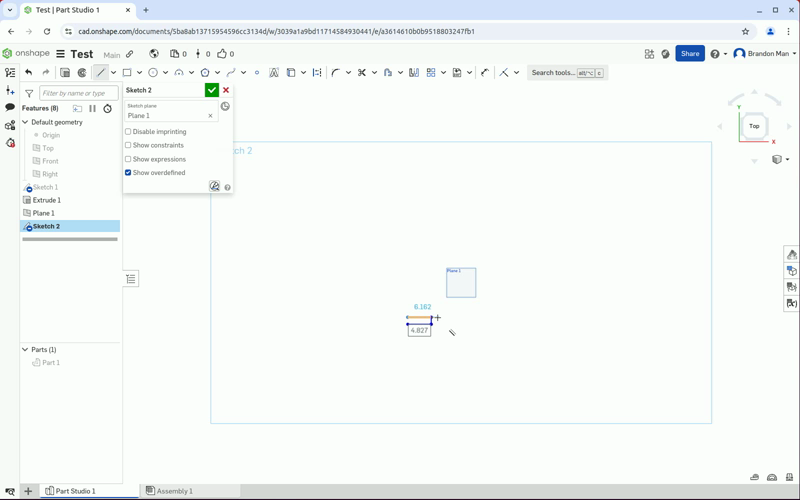
key_down(shift)
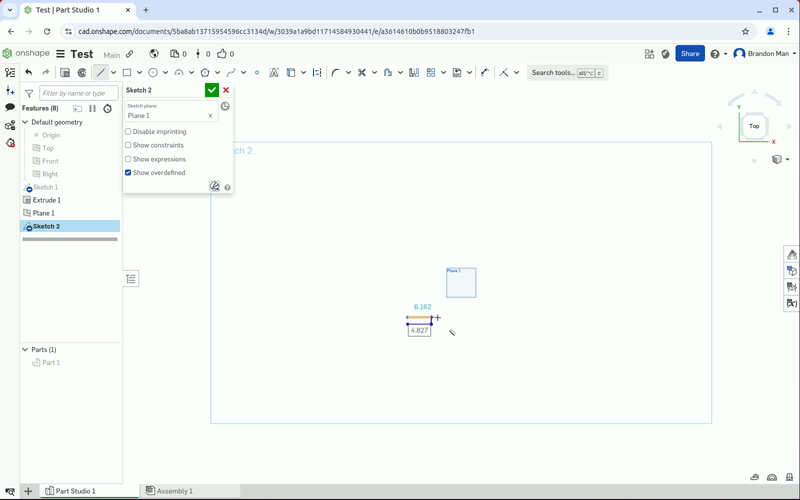
mouse_move(407, 324)
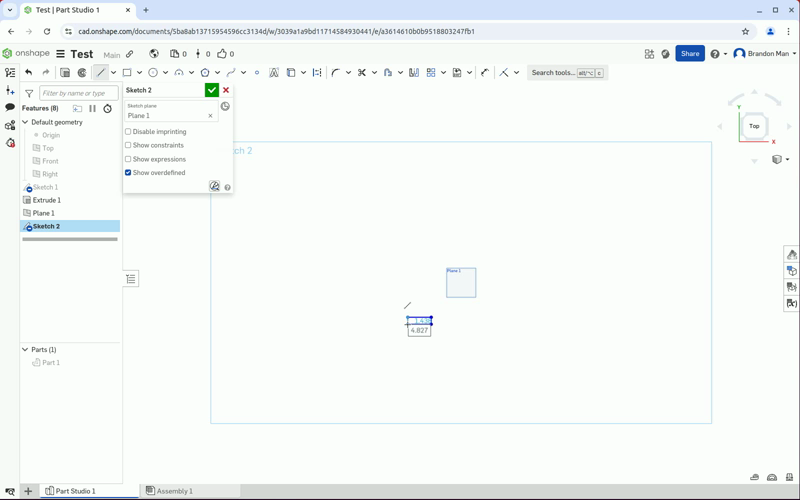
scroll(6)
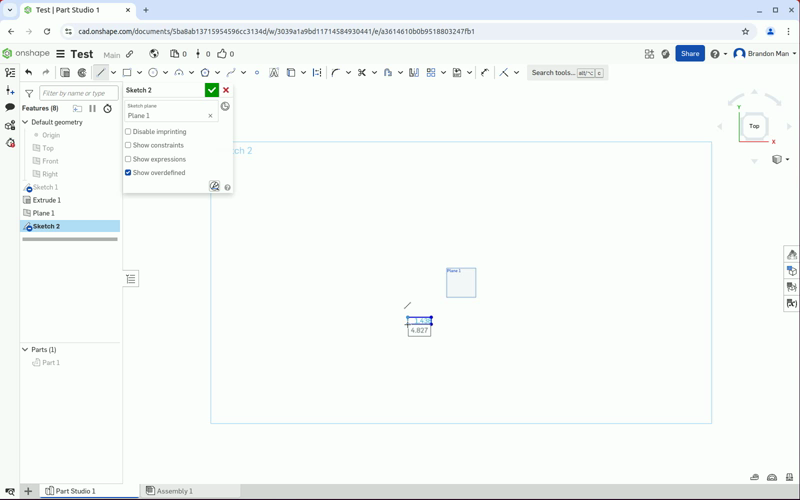
scroll(6)
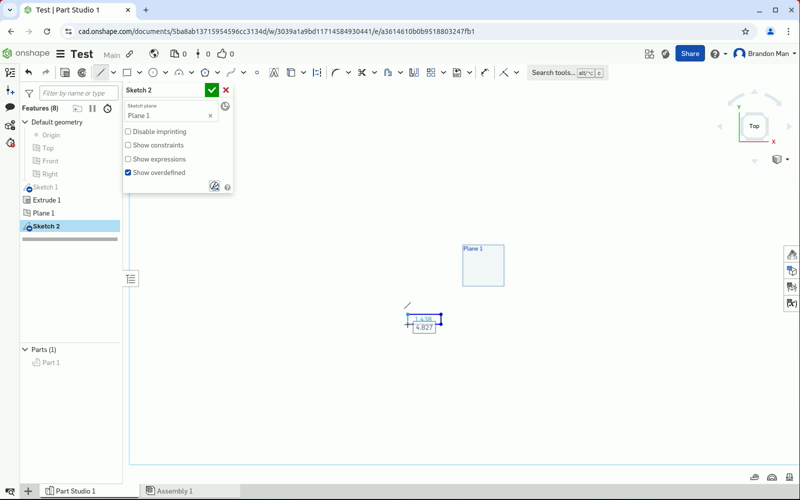
scroll(6)
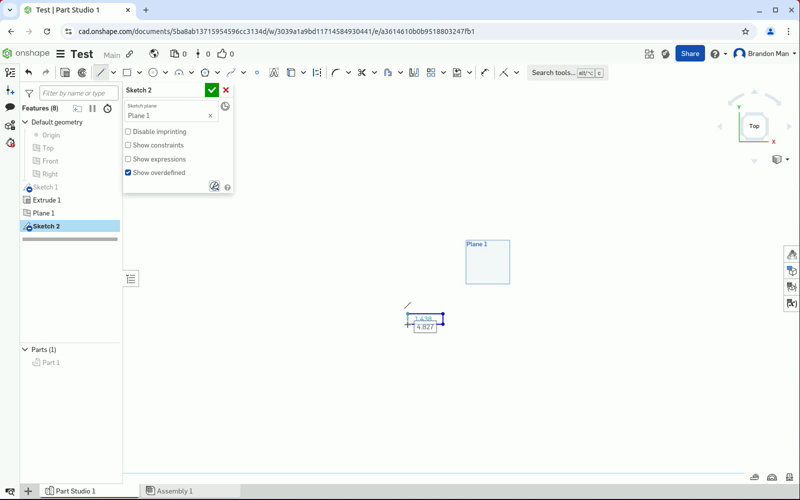
scroll(6)
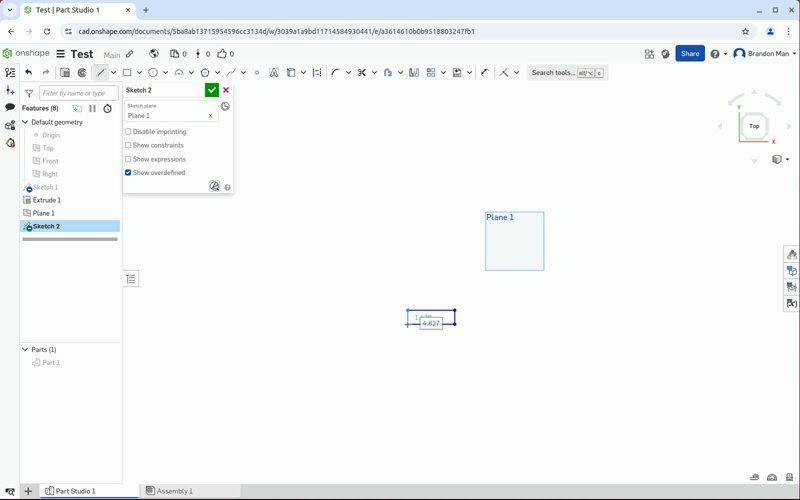
scroll(6)
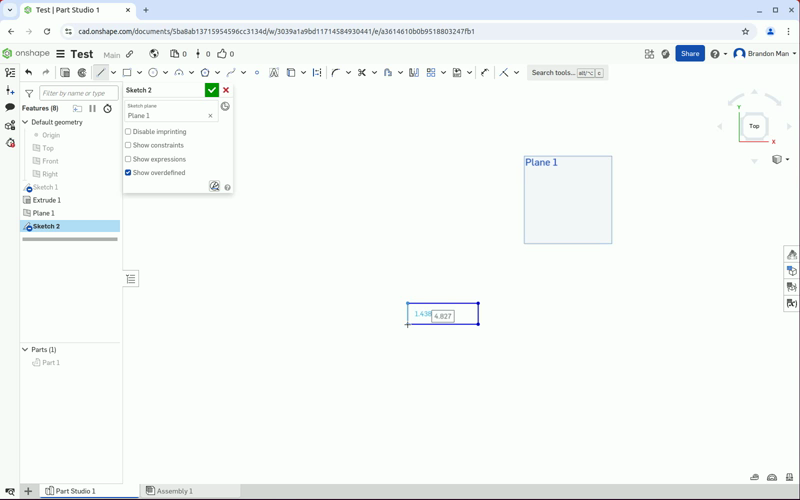
scroll(6)
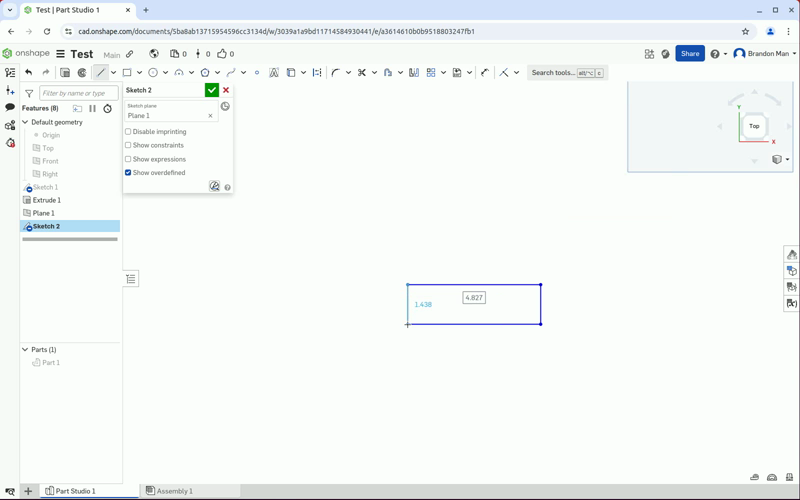
scroll(6)
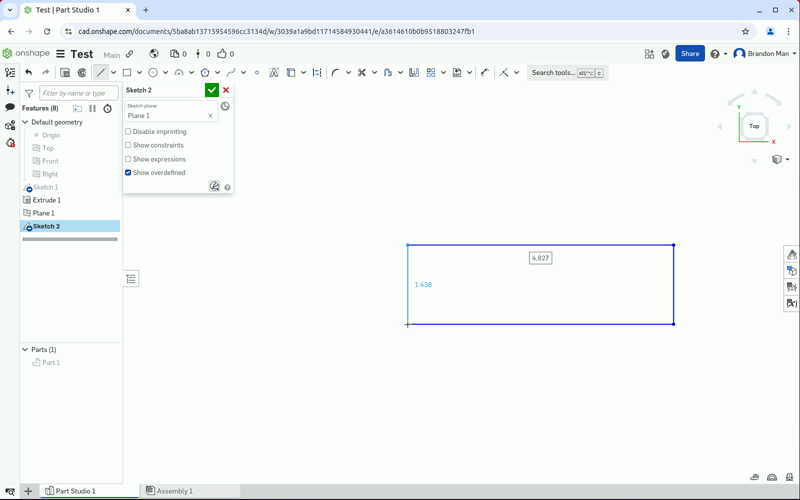
key_up(shift)
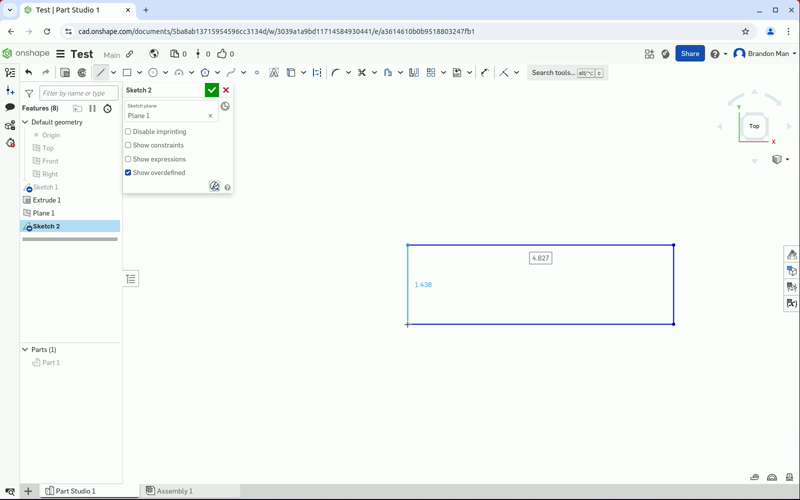
click(407, 324)
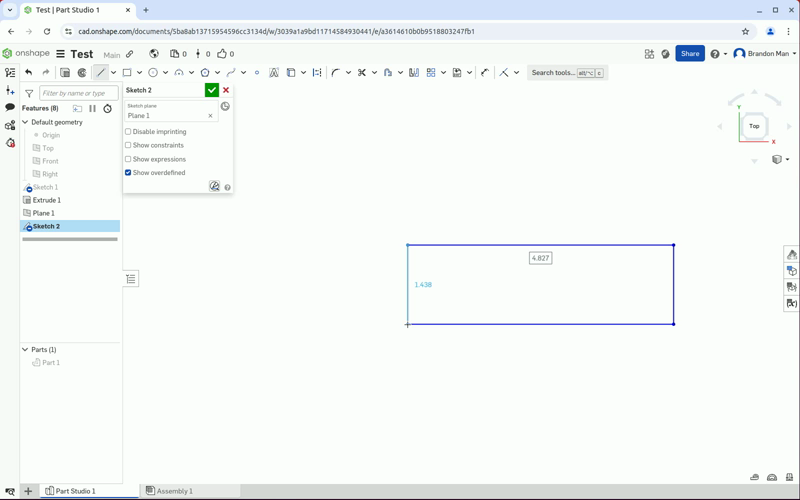
scroll(-6)
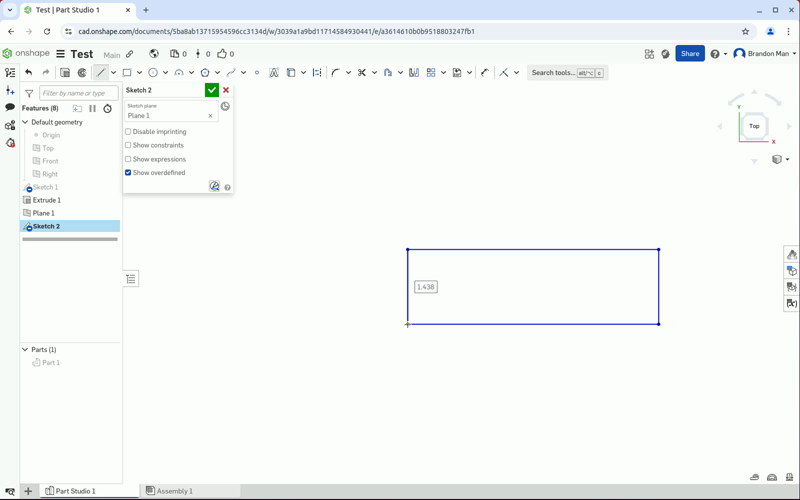
scroll(-6)
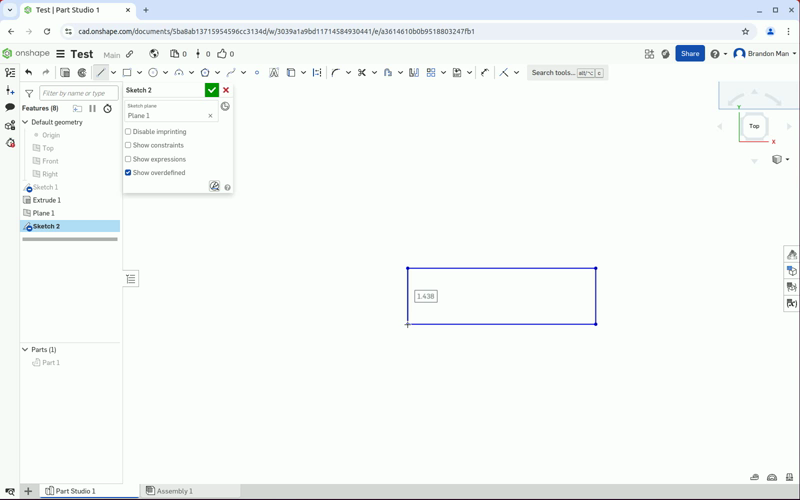
scroll(-6)
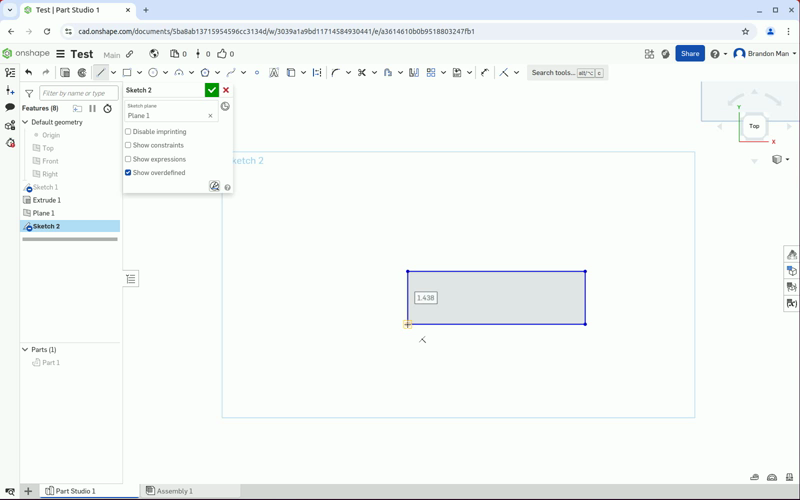
scroll(-6)
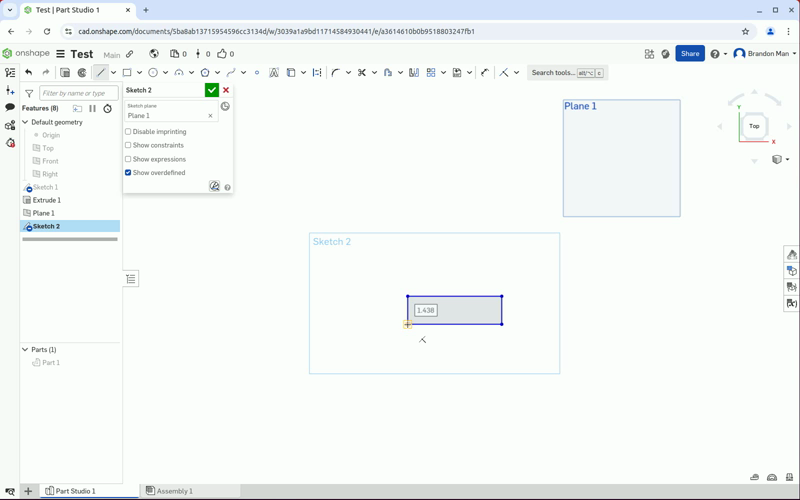
scroll(-6)
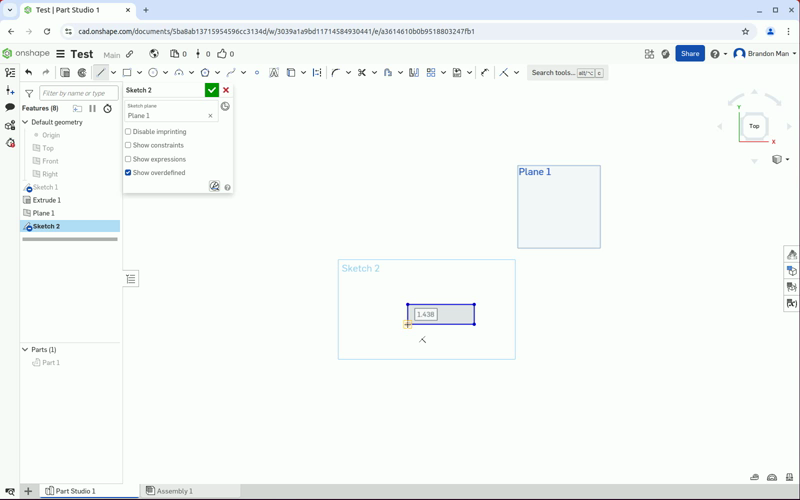
scroll(-6)
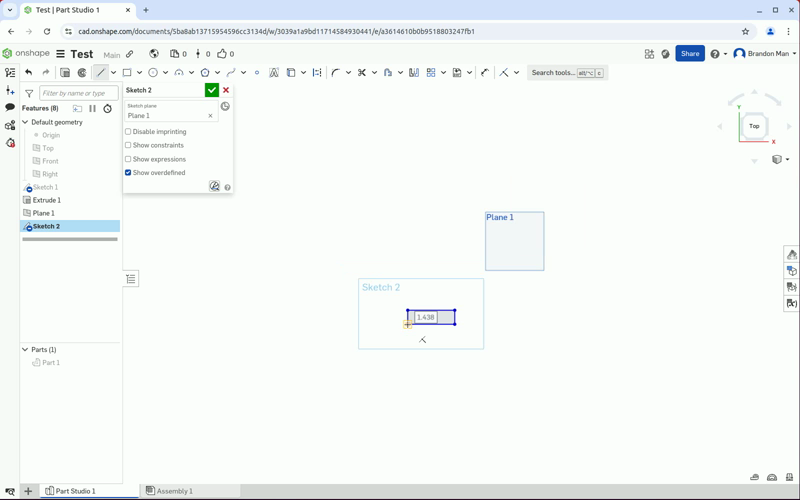
scroll(-6)
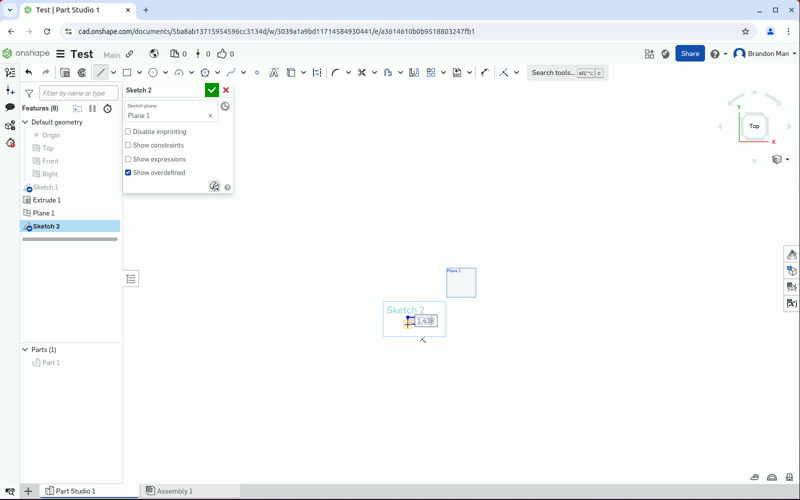
key(esc)
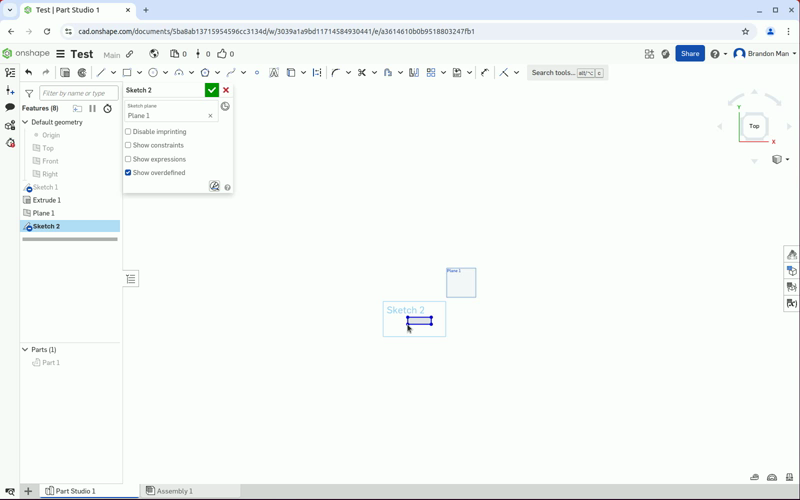
mouse_move(425, 322)
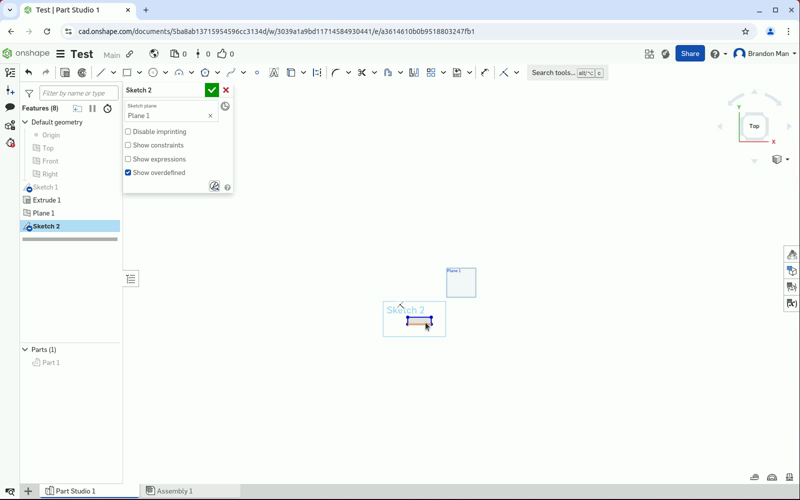
scroll(6)
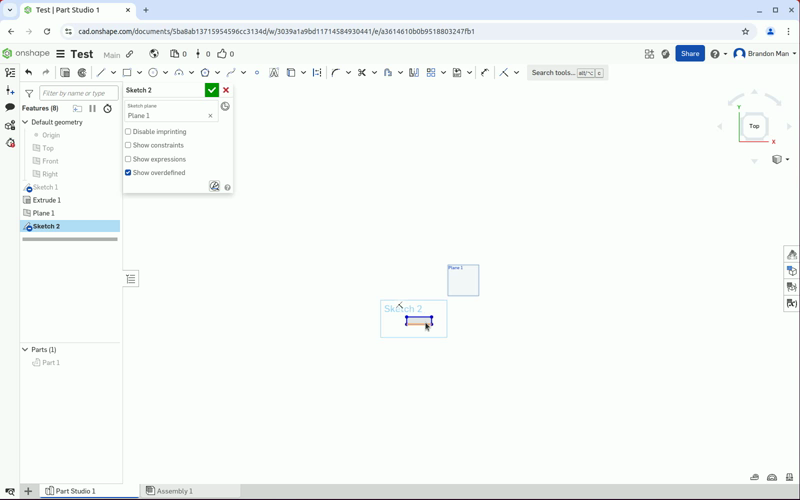
scroll(6)
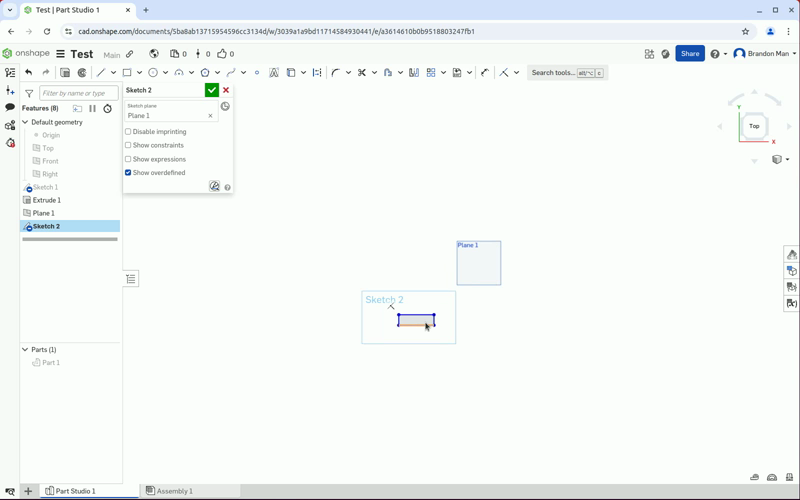
scroll(6)
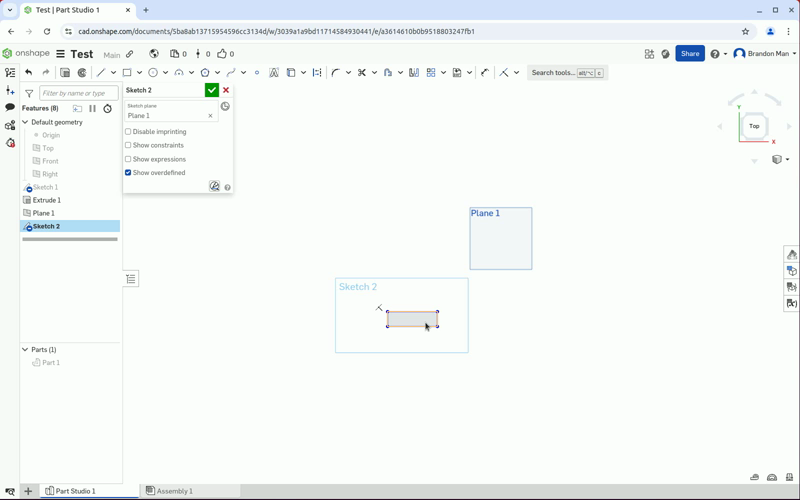
scroll(6)
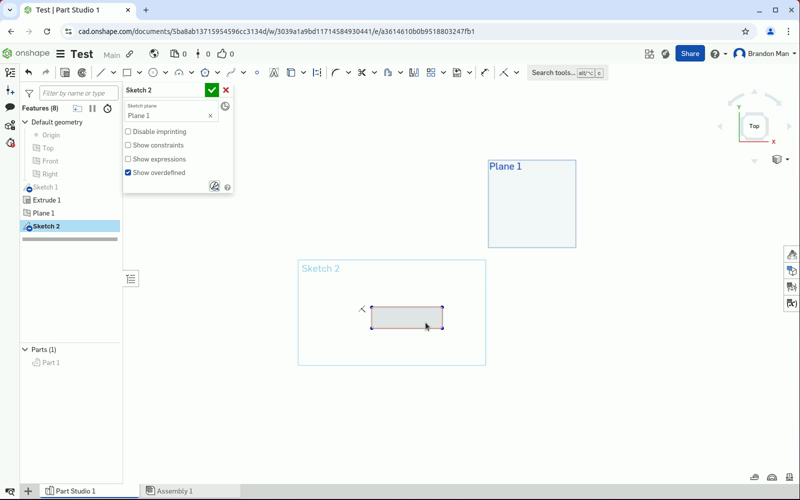
scroll(6)
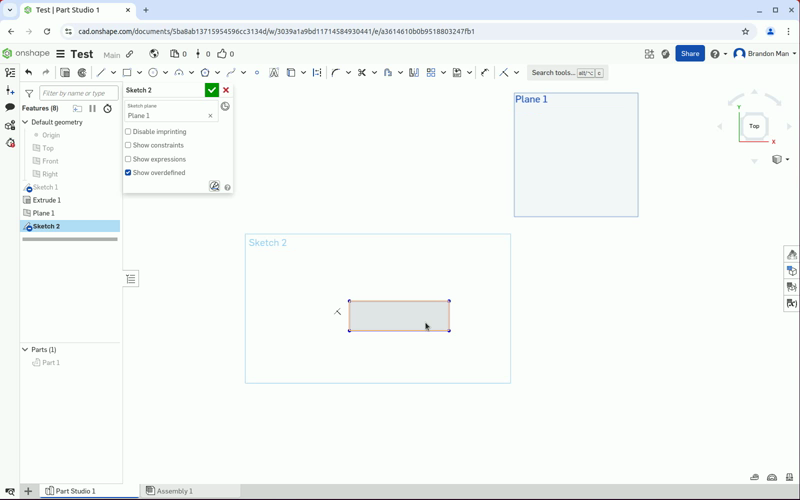
scroll(6)
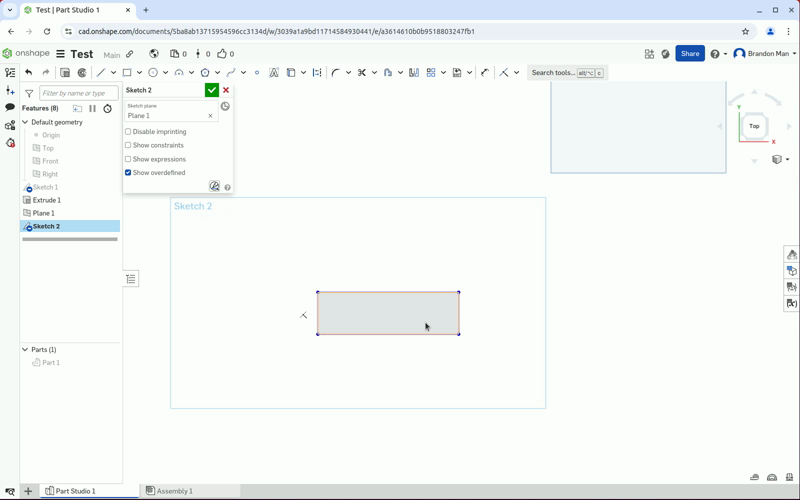
scroll(6)
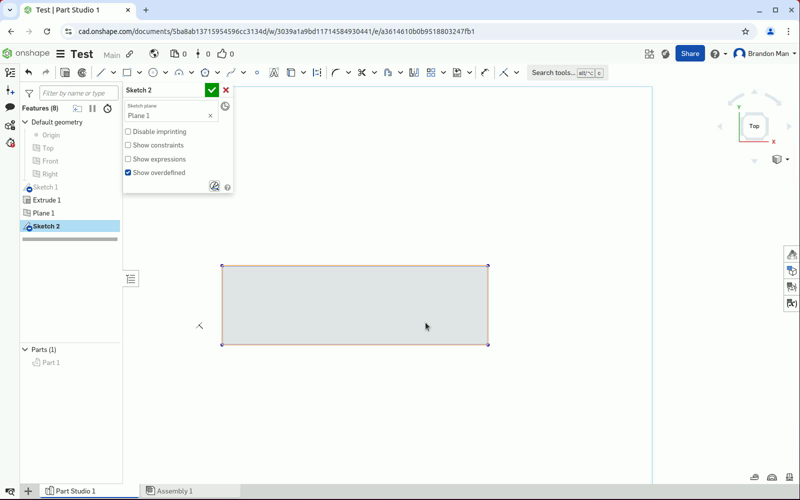
click(425, 322)
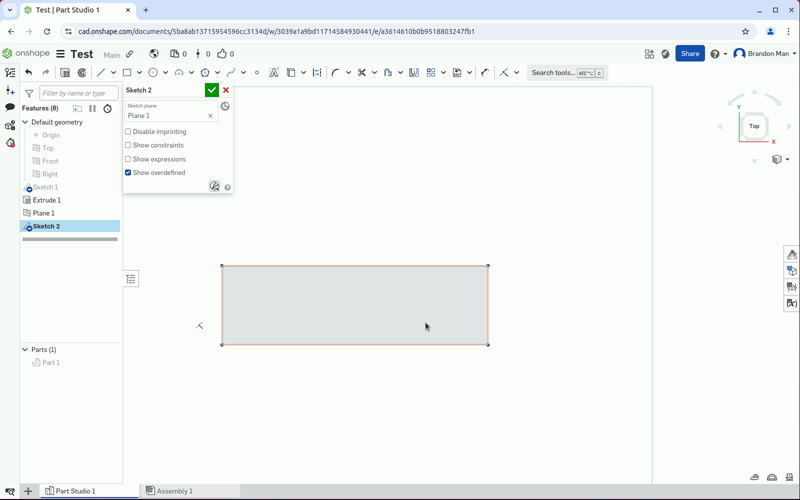
scroll(-6)
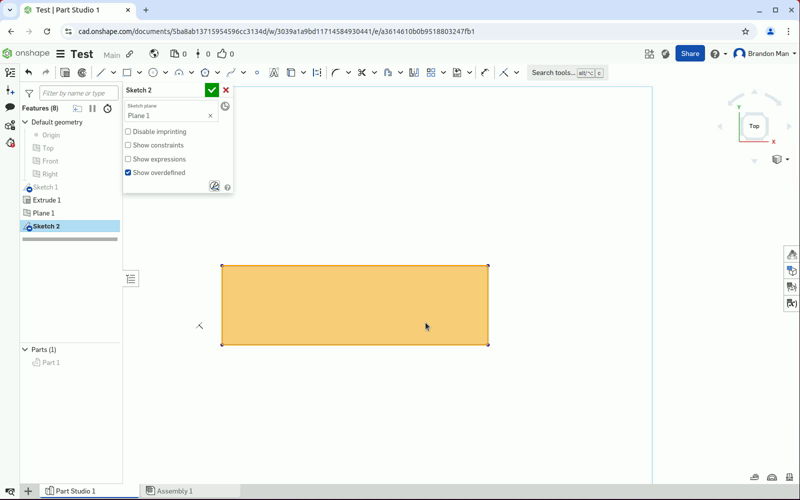
scroll(-6)
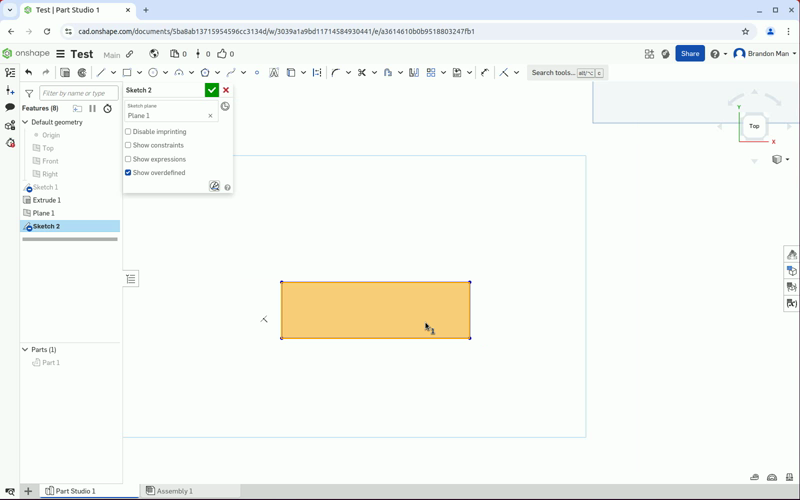
scroll(-6)
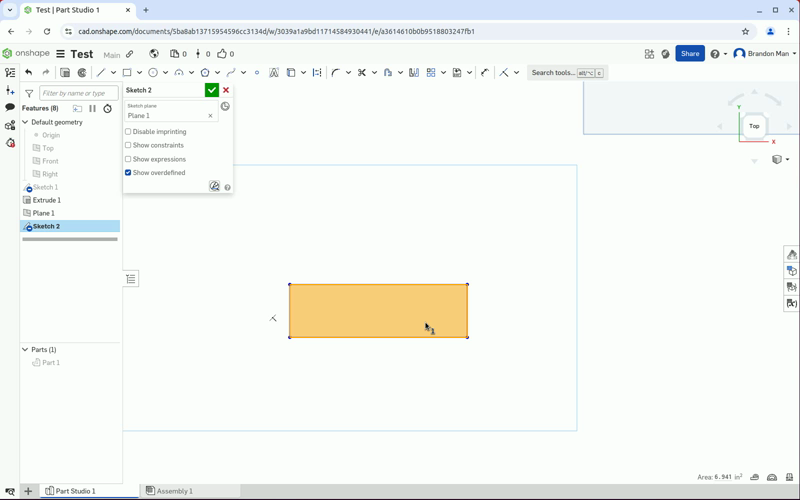
scroll(-6)
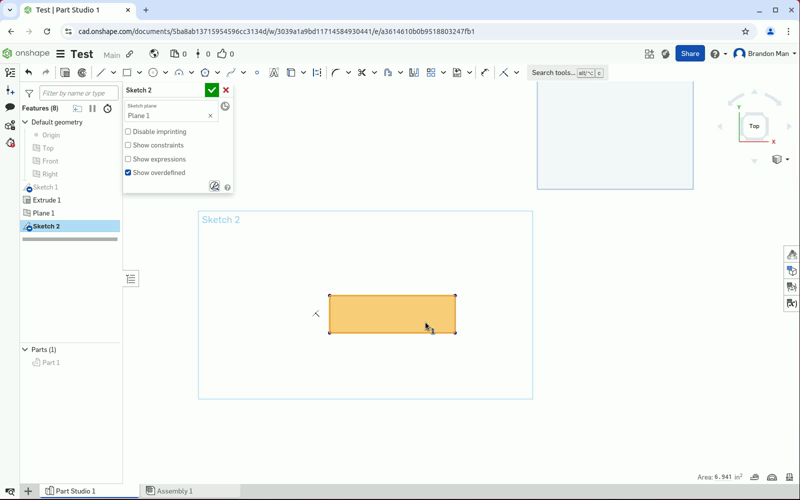
scroll(-6)
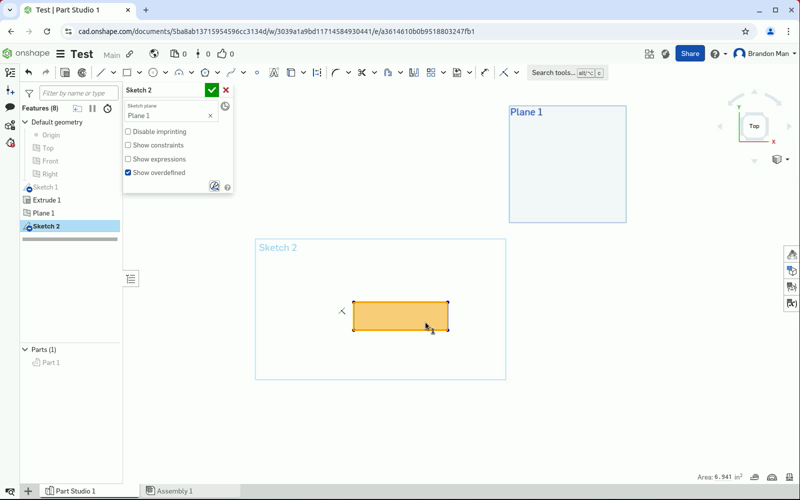
scroll(-6)
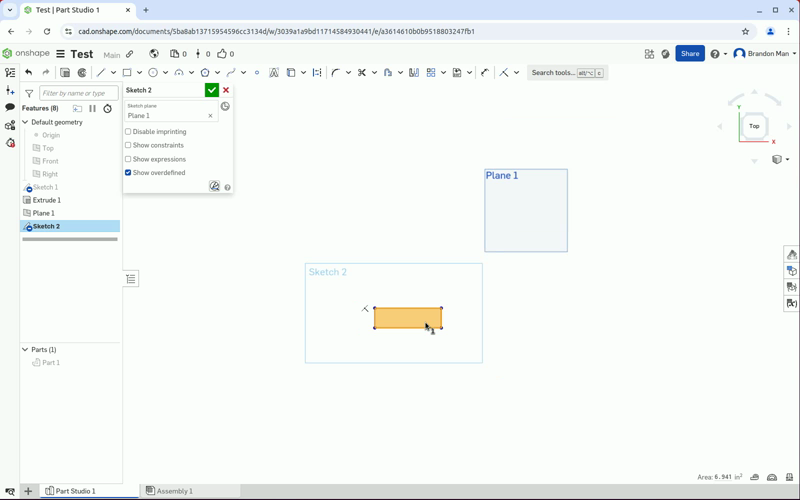
scroll(-6)
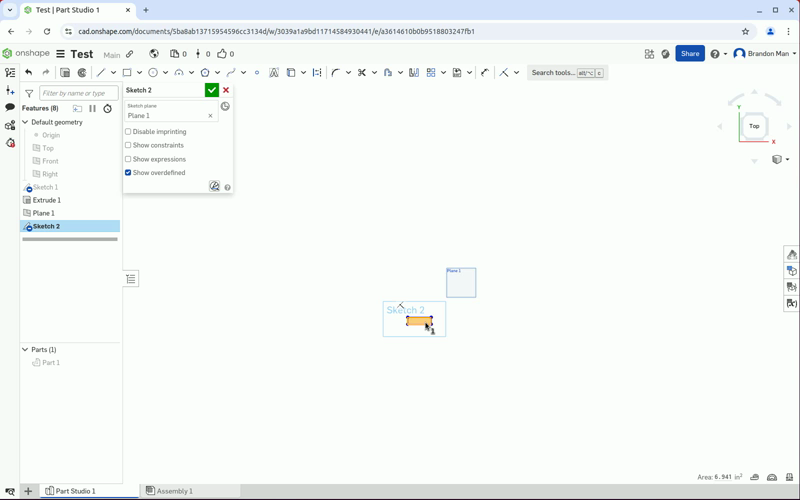
mouse_move(73, 352)
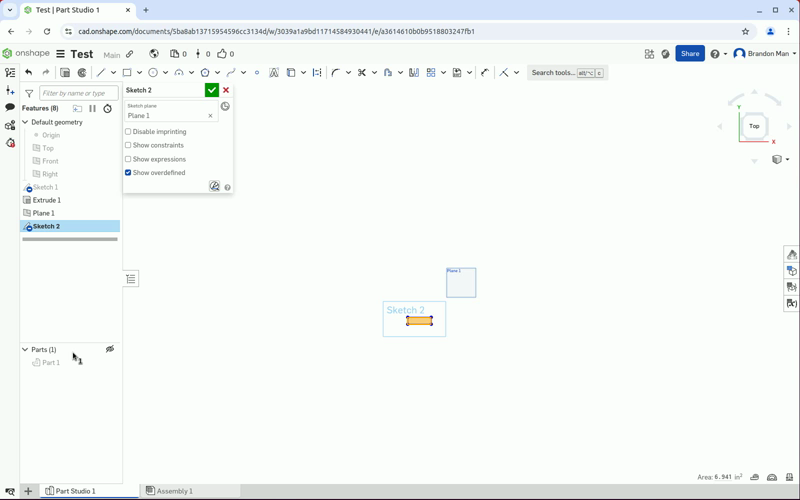
key(shift+y)
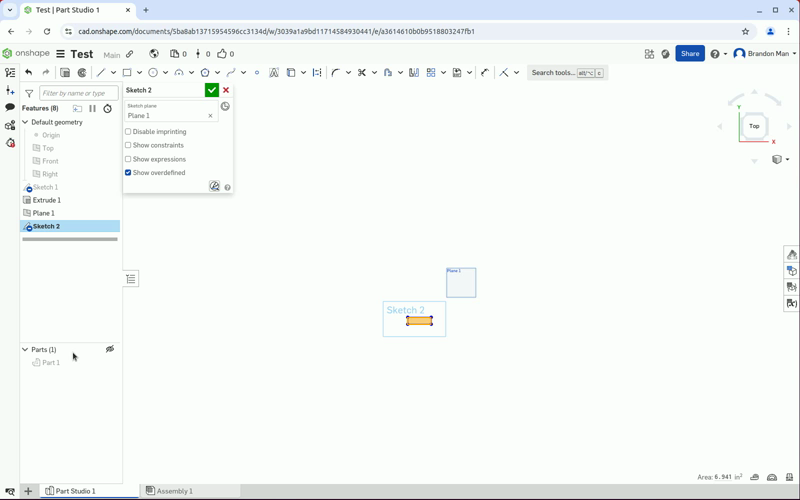
key(shift+e)
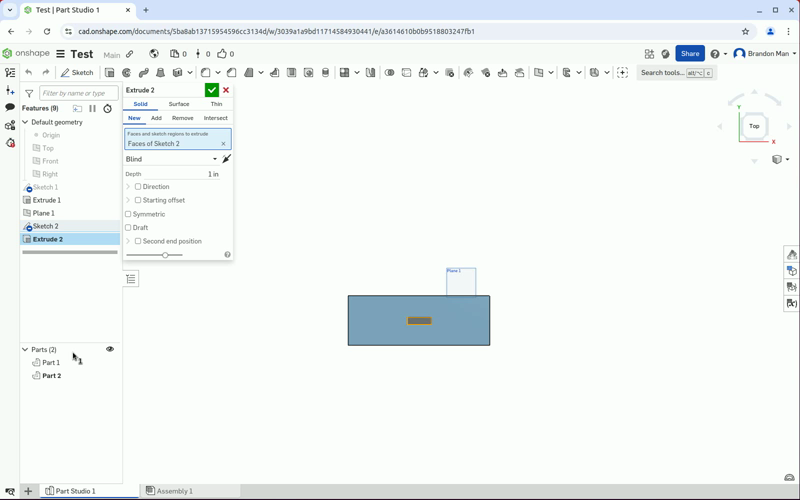
mouse_move(143, 106)
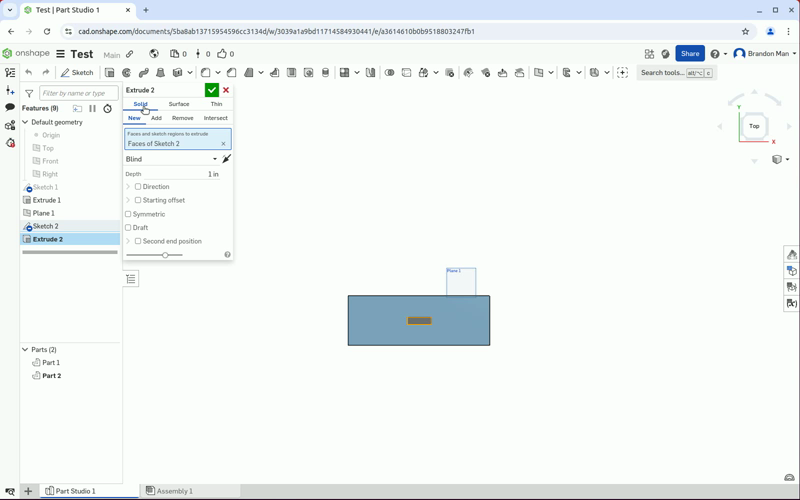
click(143, 106)
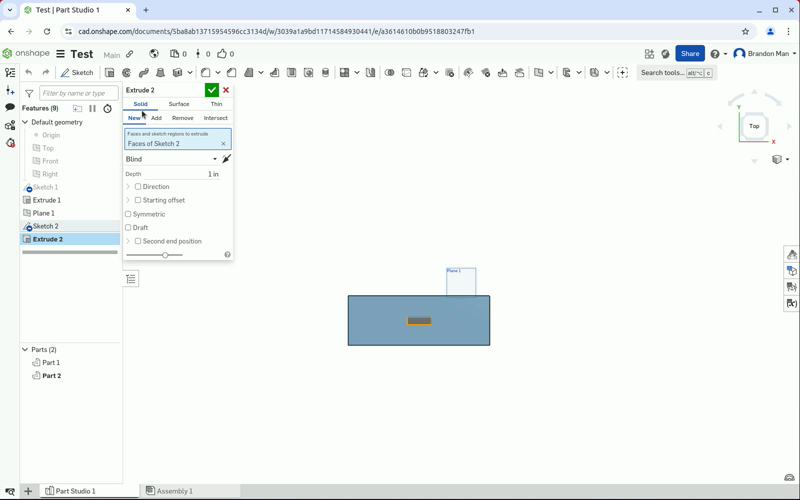
mouse_move(137, 120)
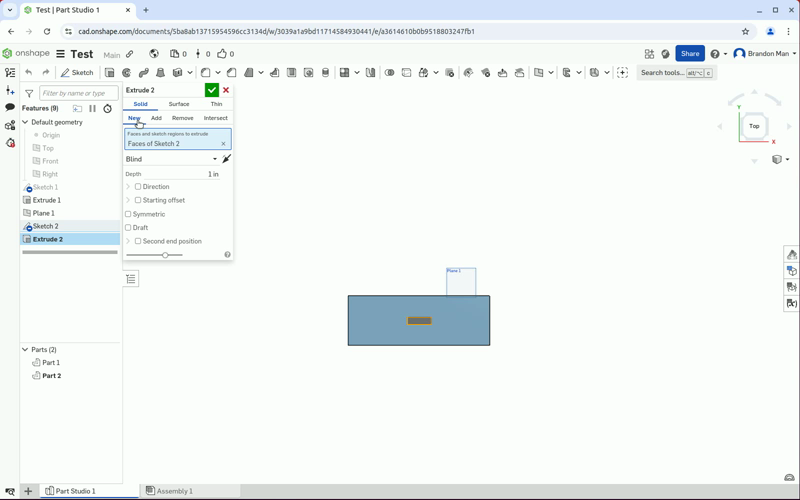
click(137, 120)
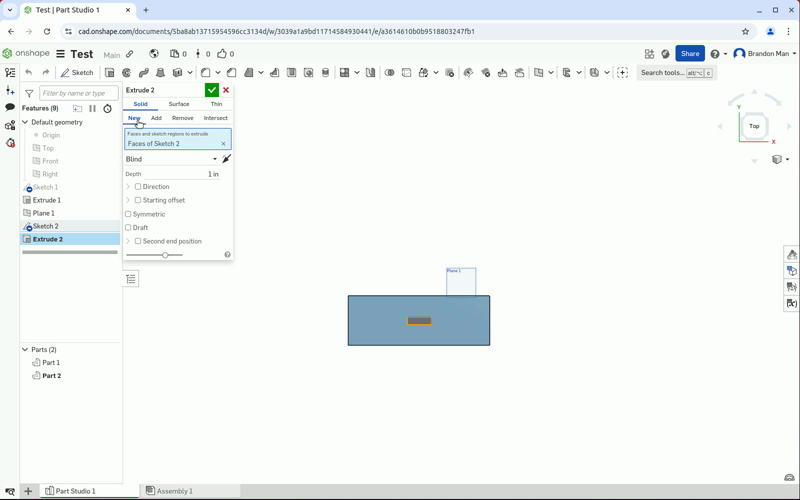
key(tab, 4)
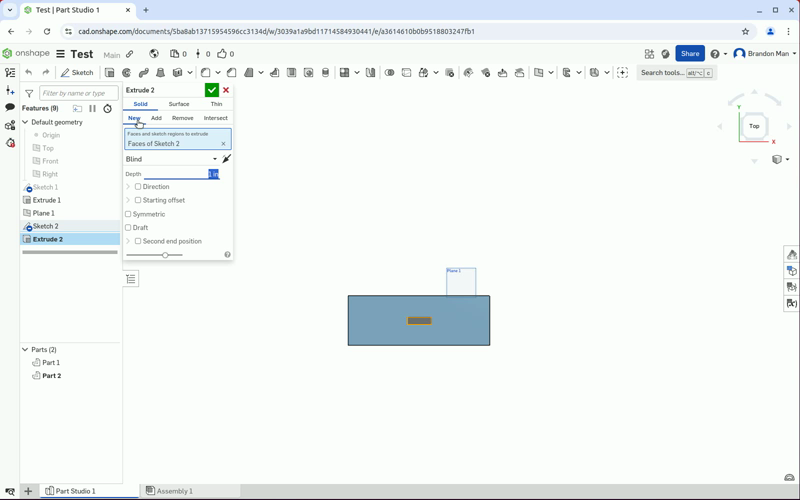
text(1.204)
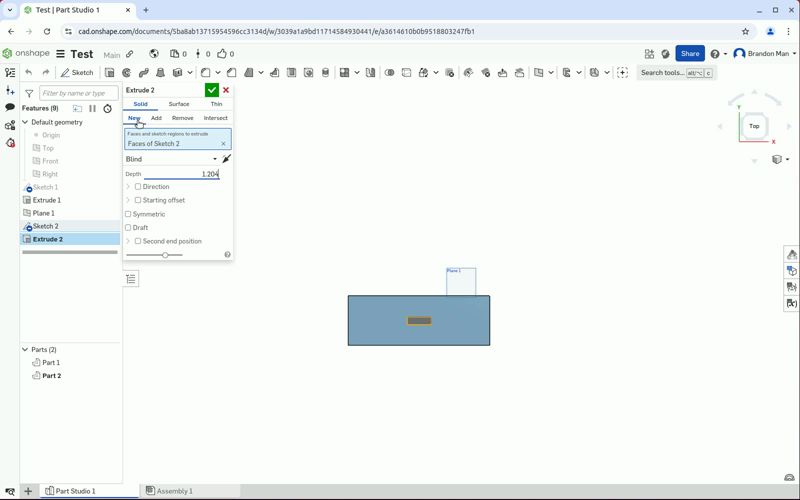
key(enter)
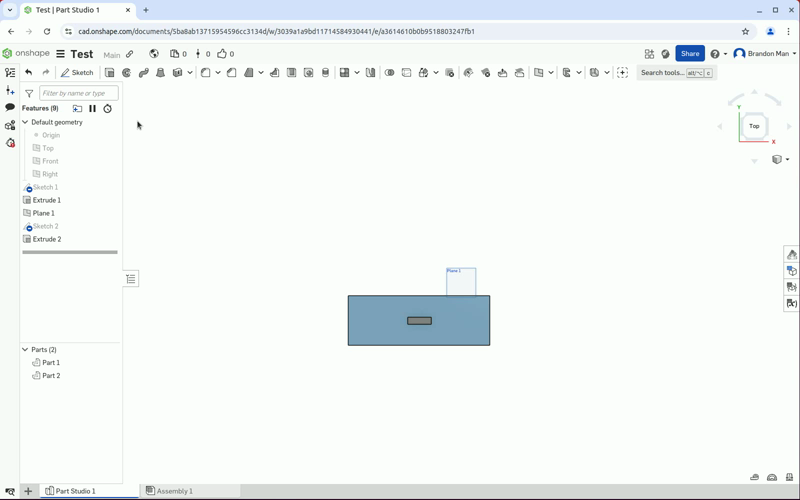
key(shift+h)
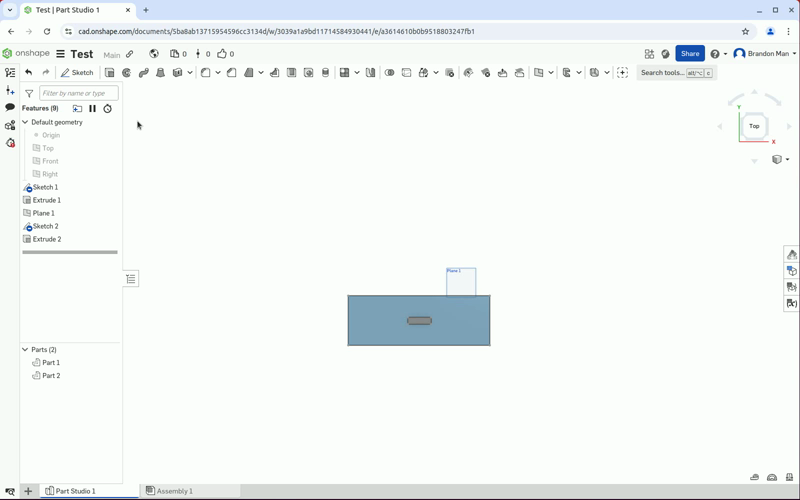
key(shift+h)
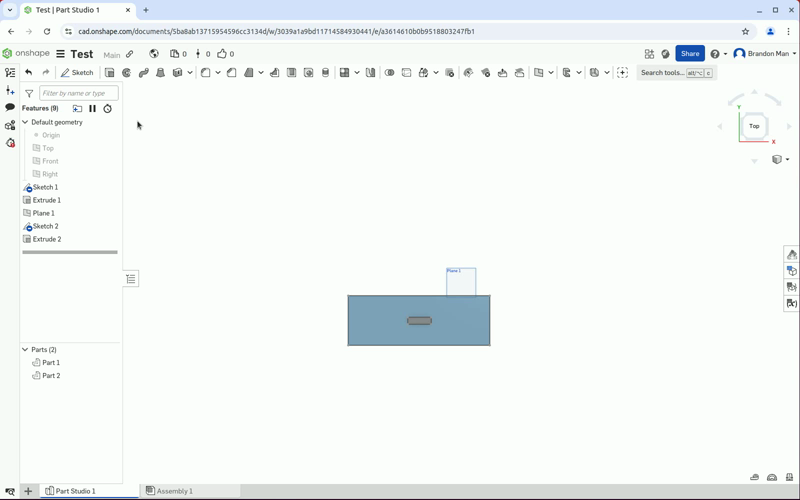
key(shift+7)
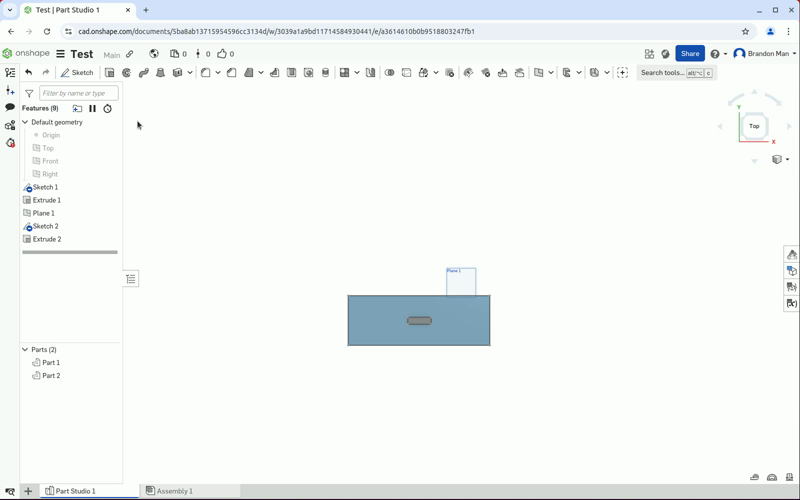
key(up, 3)
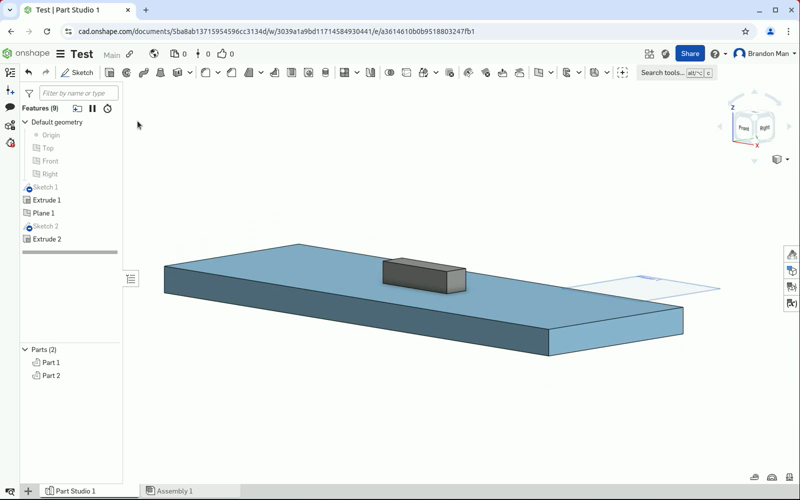
key(left, 3)
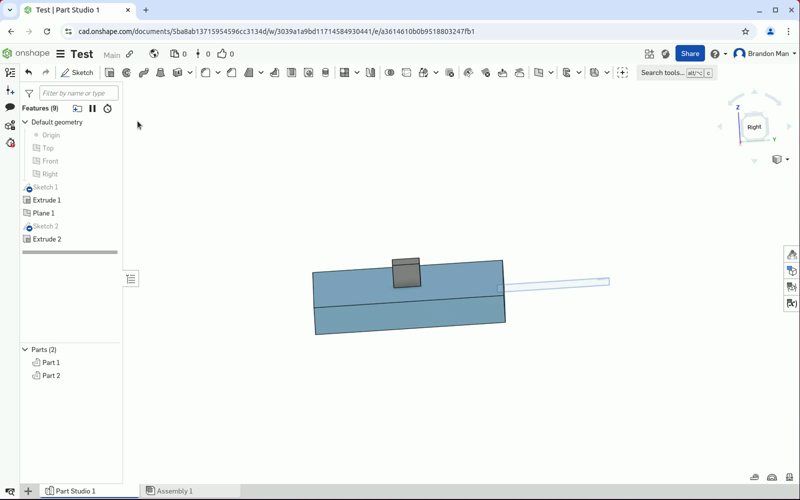
key(right, 3)
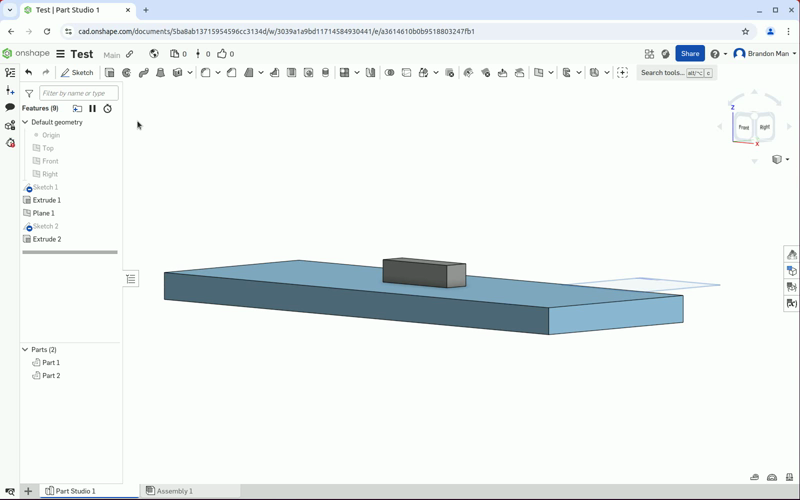
key(down, 3)
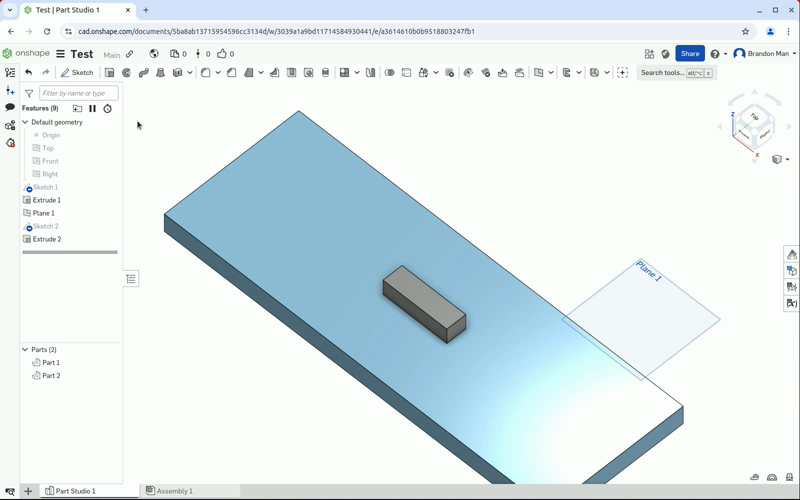
mouse_move(73, 189)
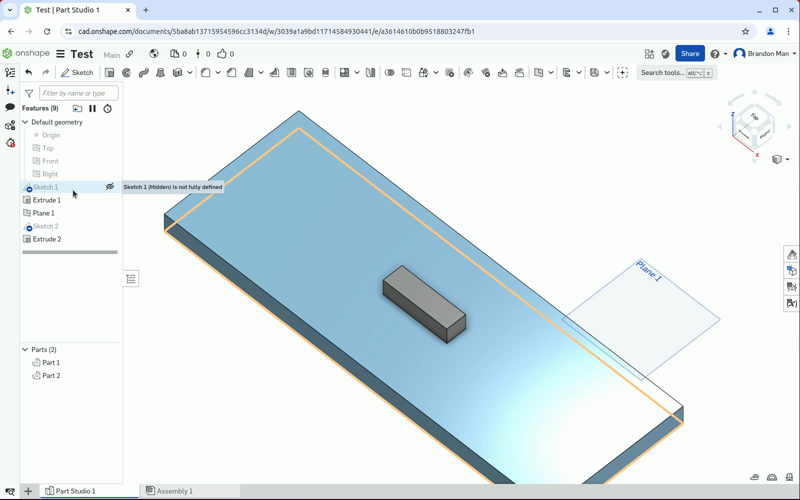
click(73, 189)